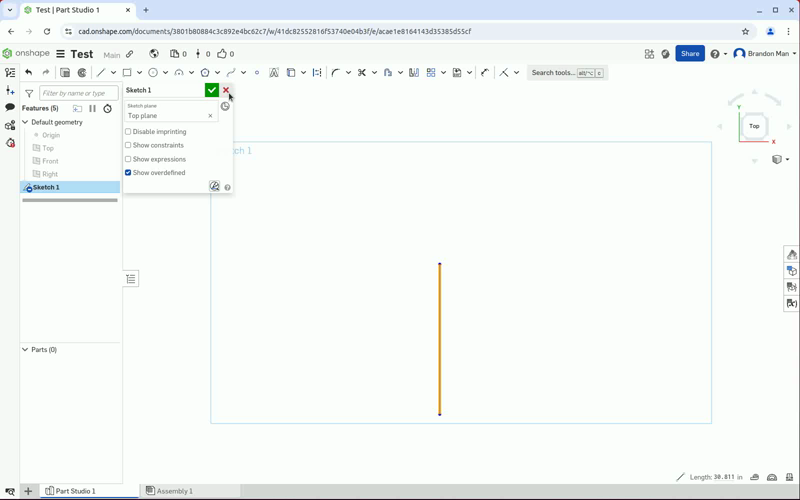
key(shift+h)
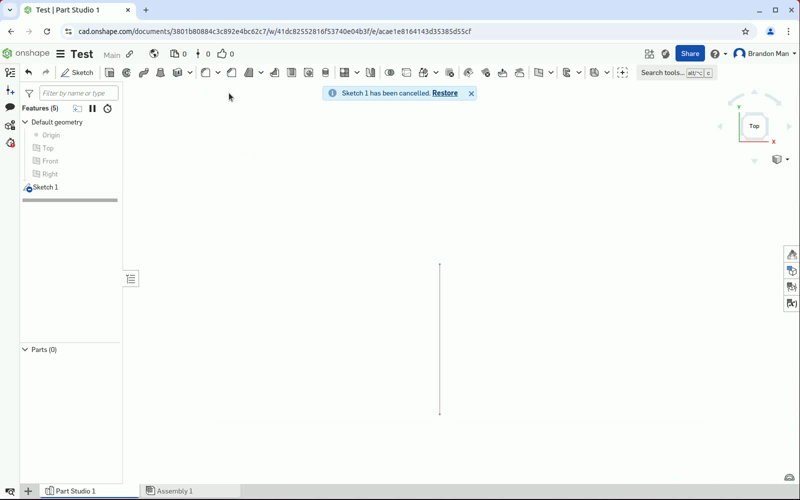
key(shift+s)
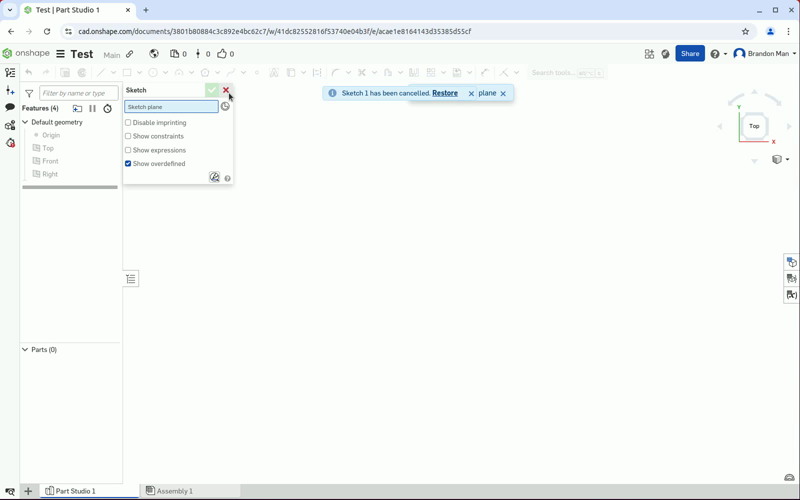
mouse_move(73, 150)
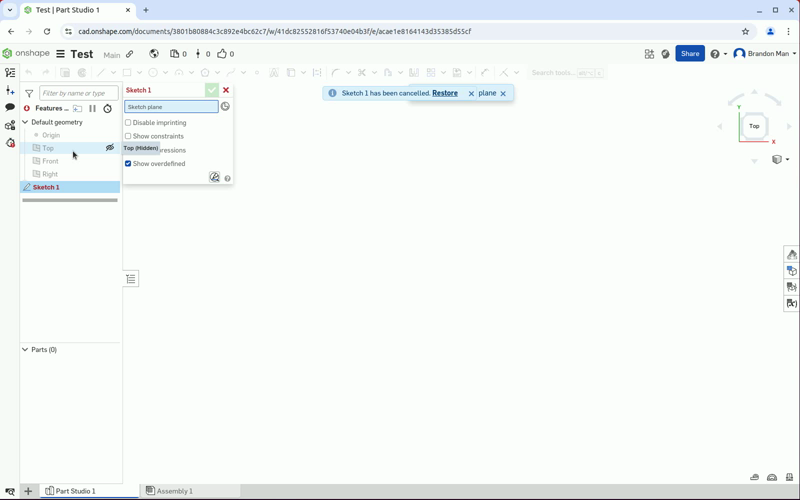
click(73, 150)
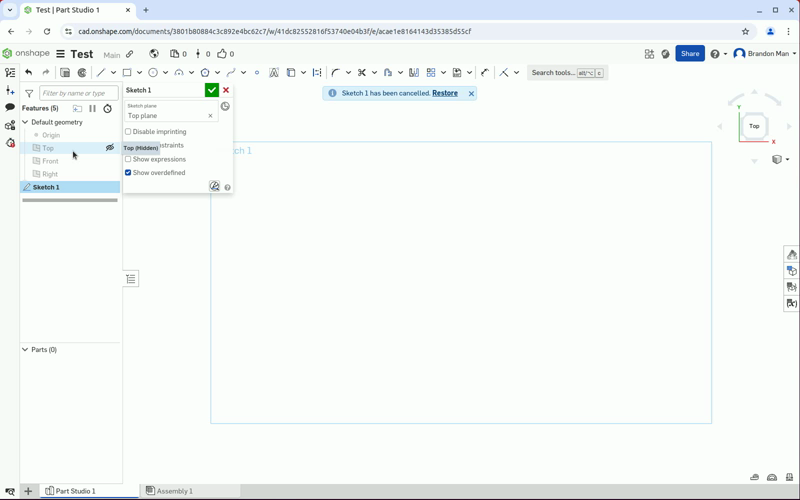
mouse_move(73, 352)
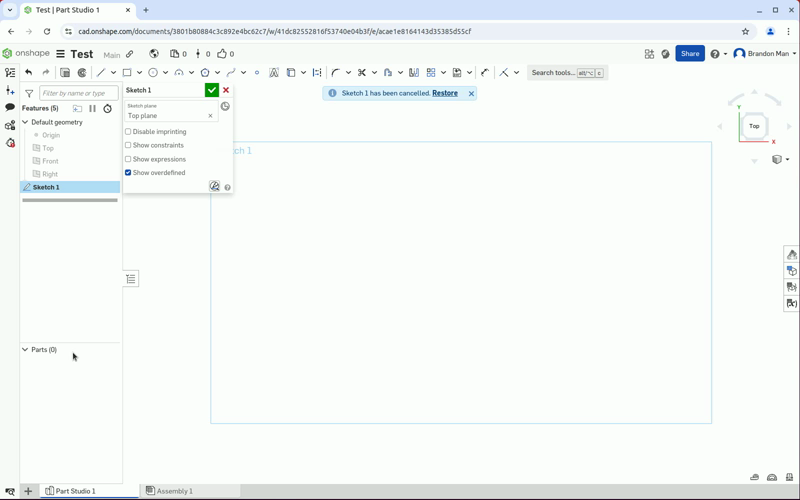
key(y)
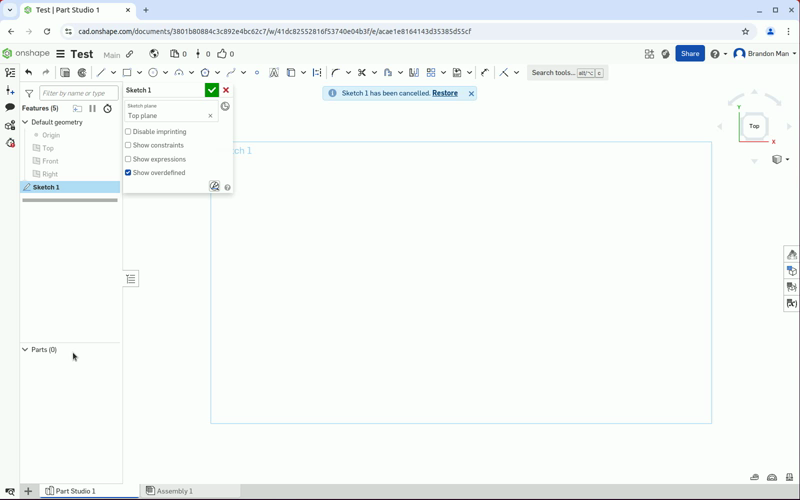
key(l)
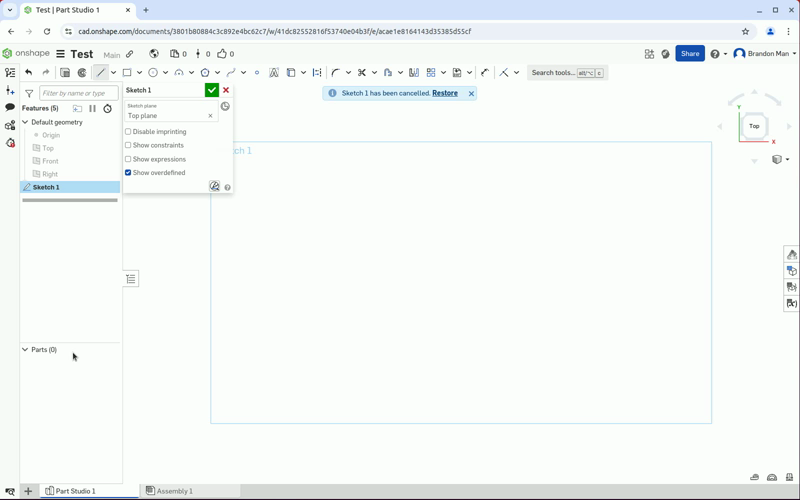
key_down(shift)
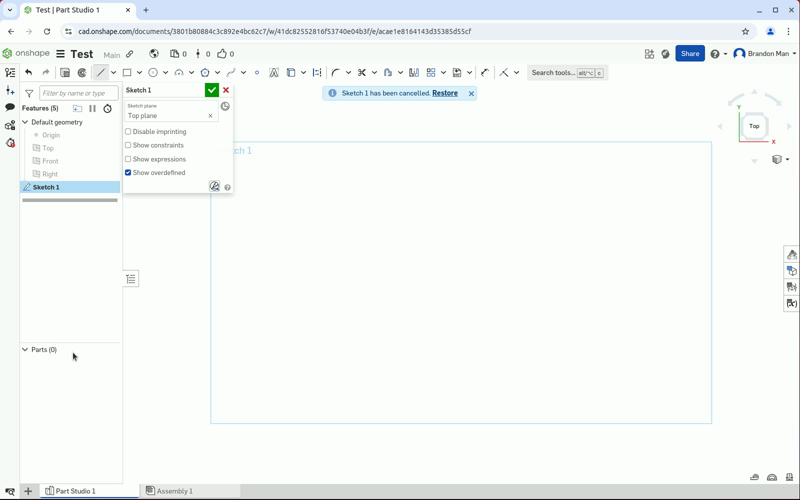
mouse_move(376, 339)
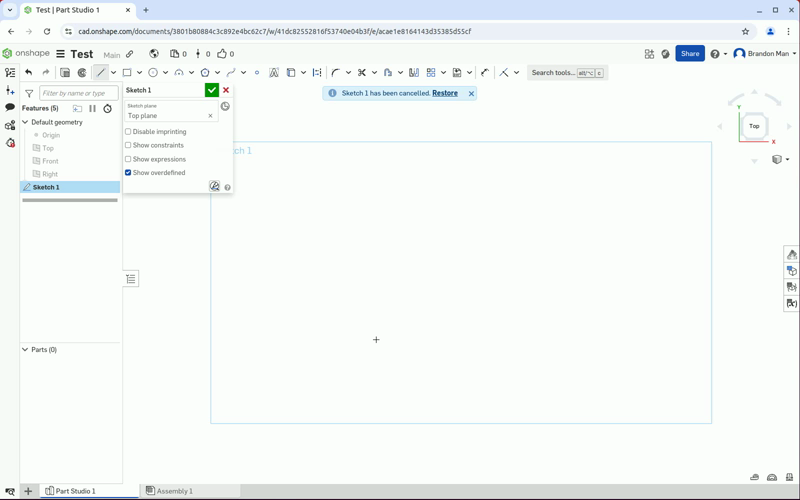
click(376, 339)
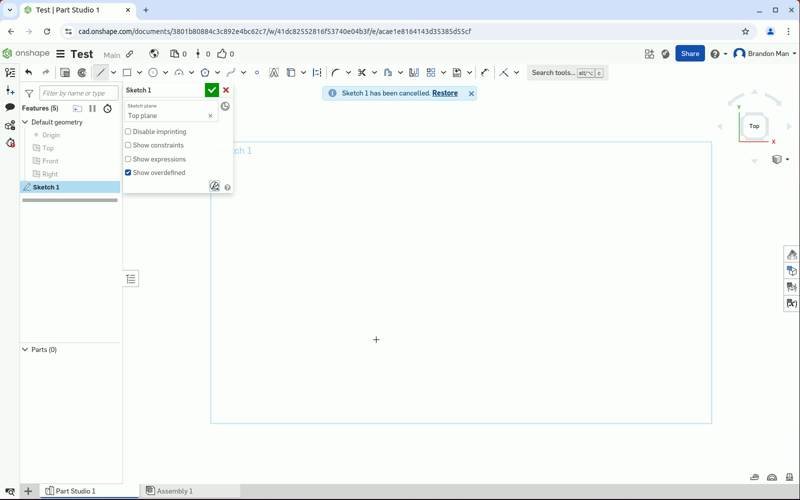
key_up(shift)
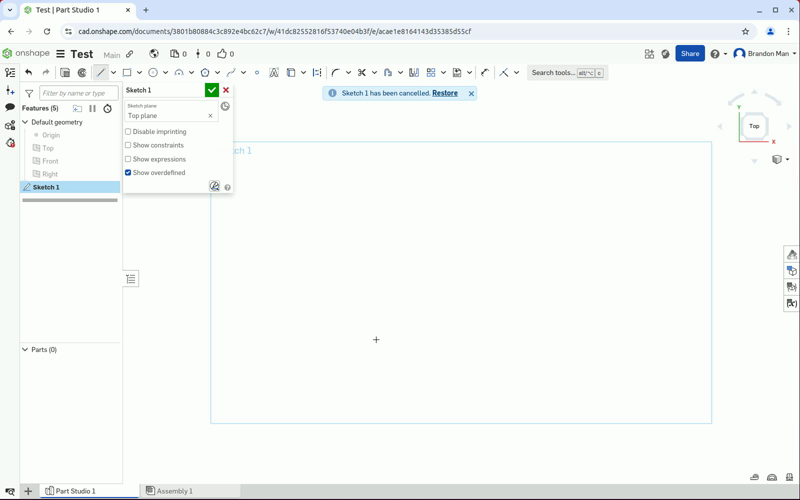
key_down(shift)
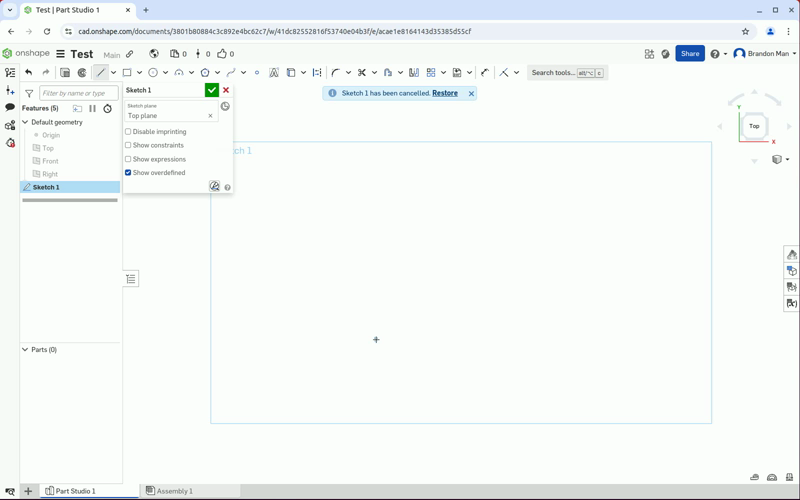
mouse_move(544, 339)
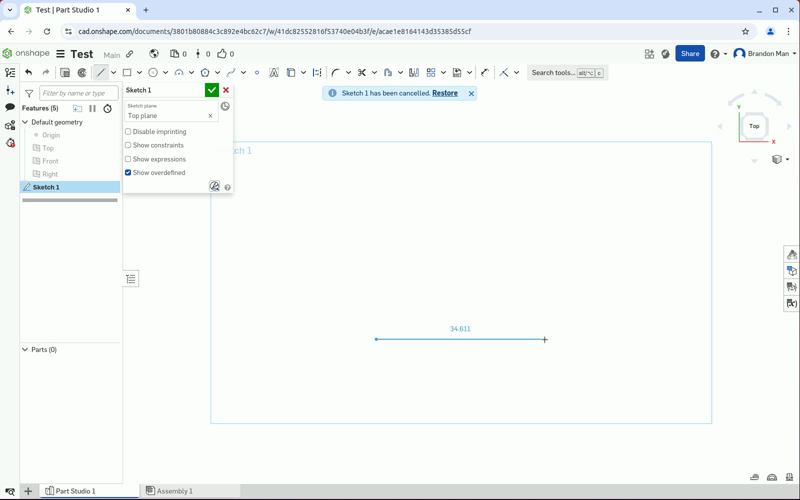
click(544, 339)
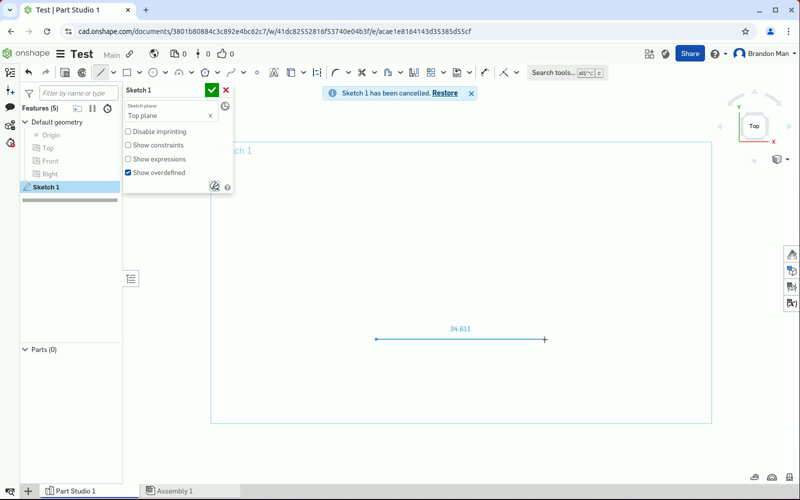
key_up(shift)
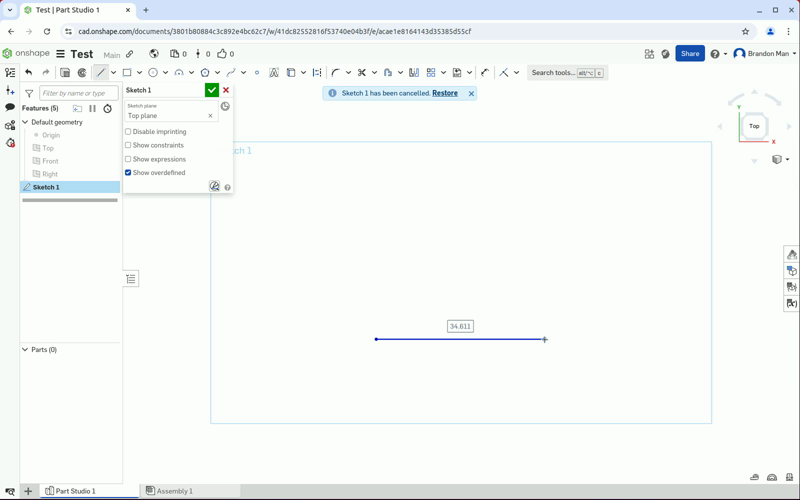
key_down(shift)
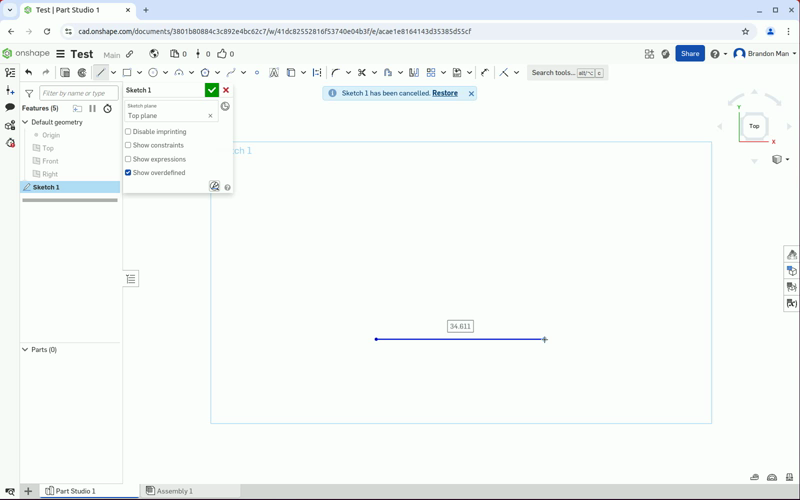
mouse_move(544, 227)
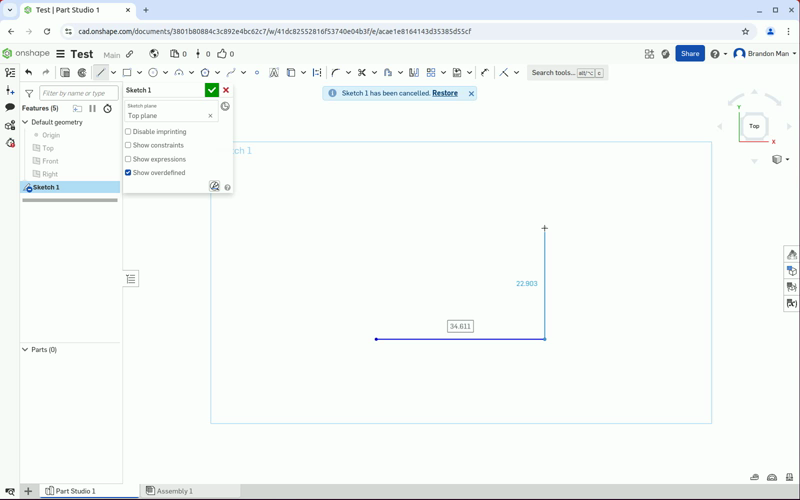
click(544, 227)
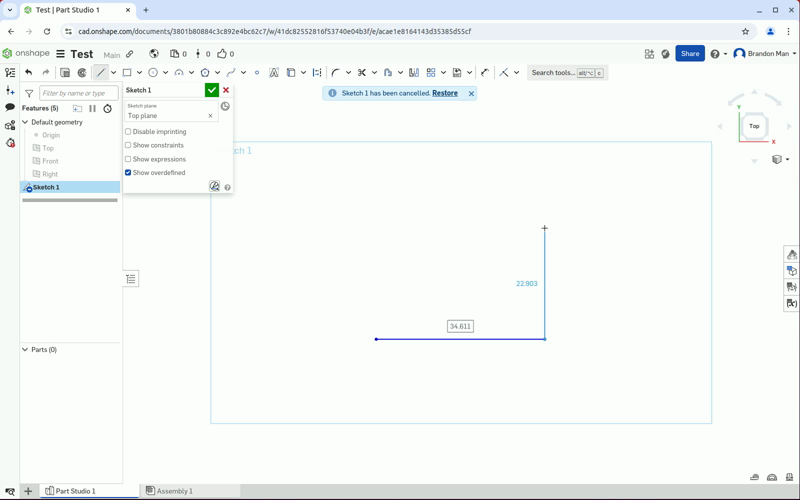
key_up(shift)
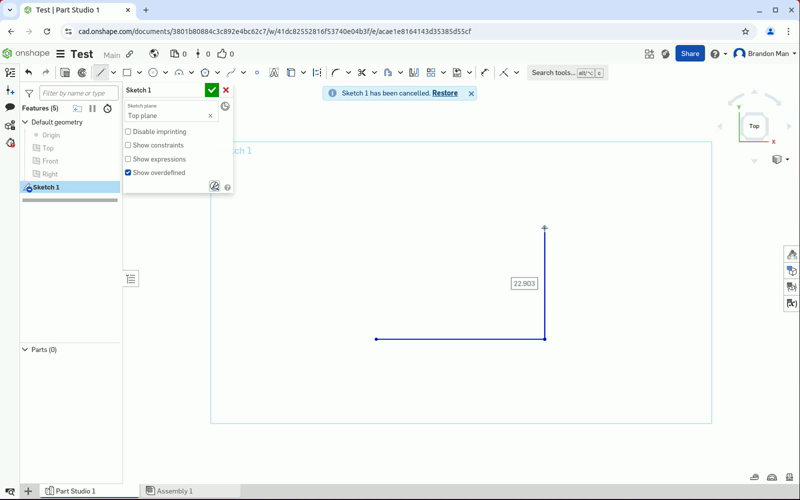
key_down(shift)
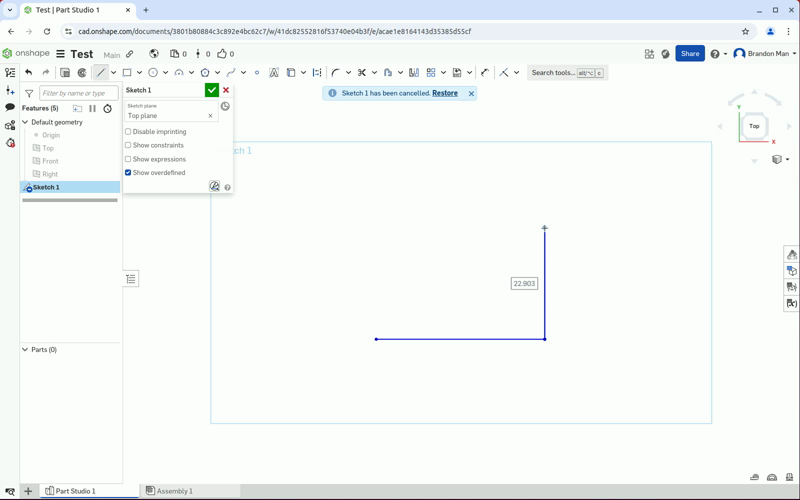
mouse_move(376, 227)
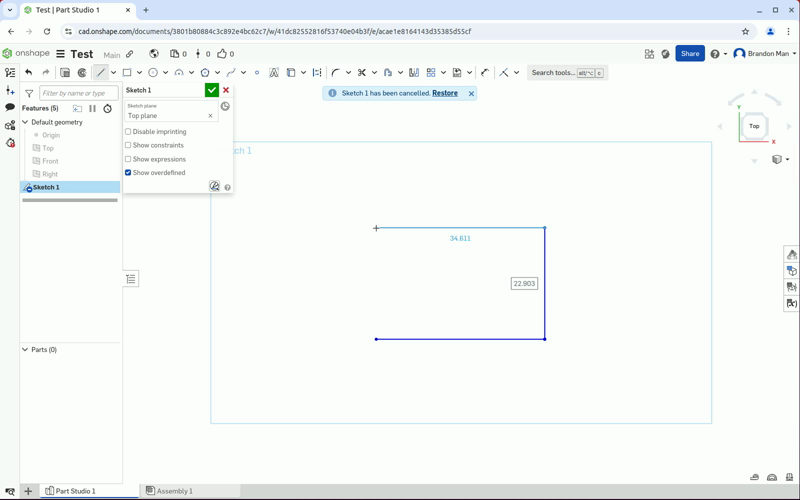
click(376, 227)
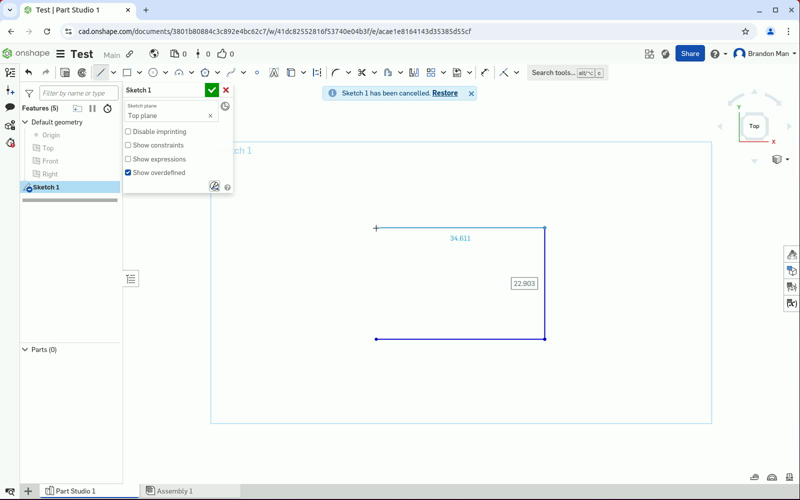
key_up(shift)
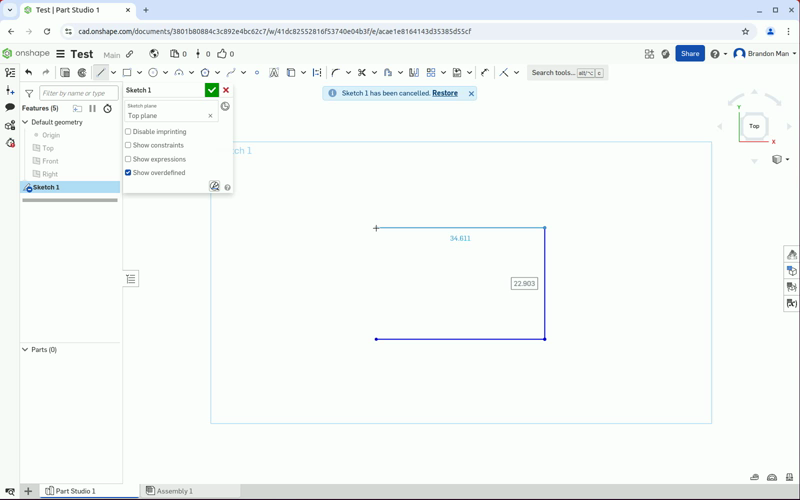
key_down(shift)
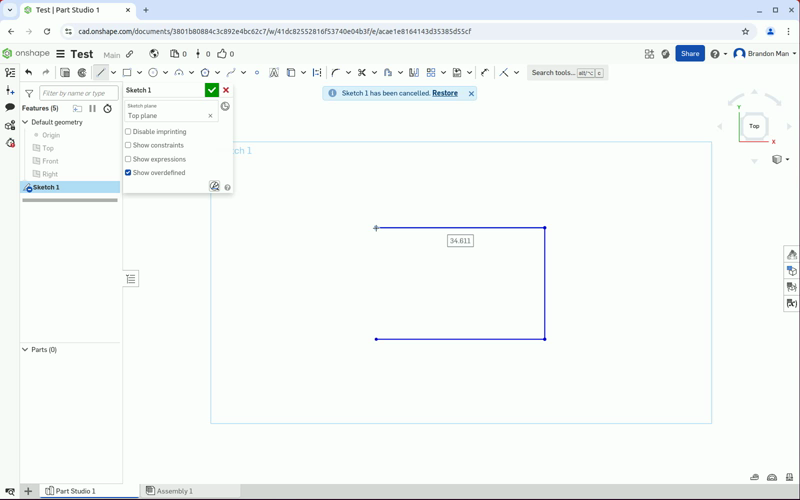
mouse_move(376, 339)
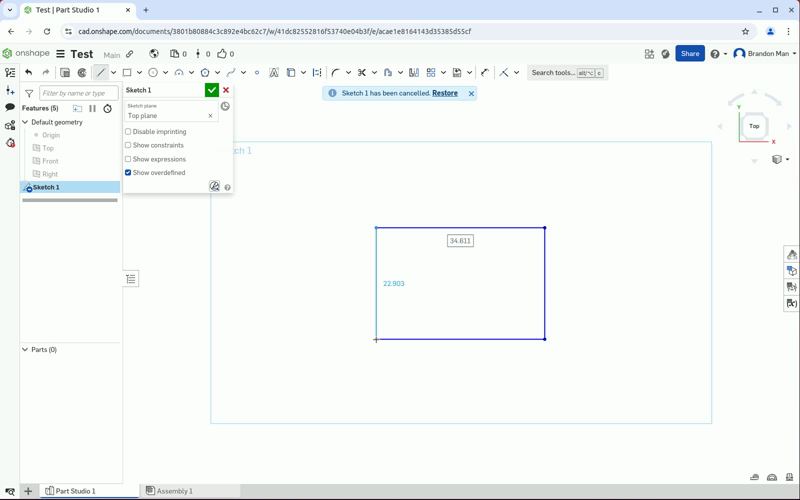
key_up(shift)
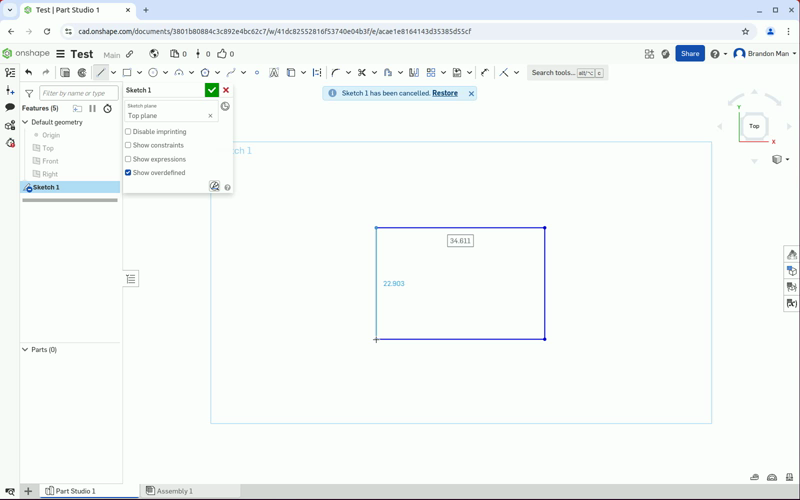
click(376, 339)
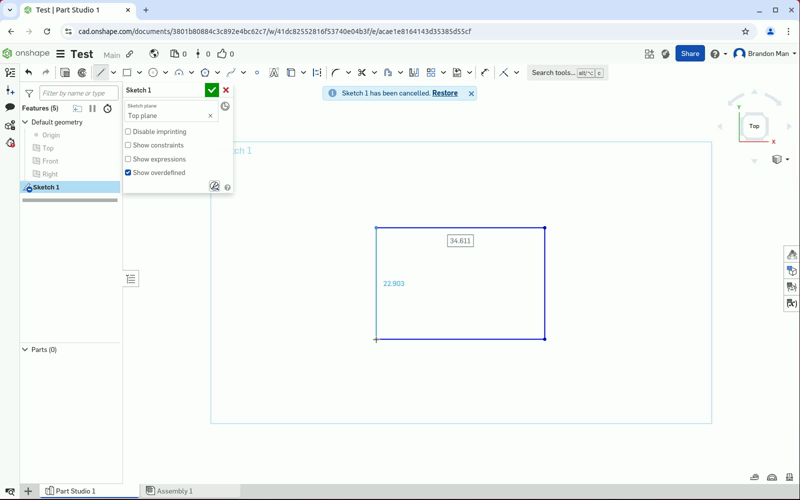
key(esc)
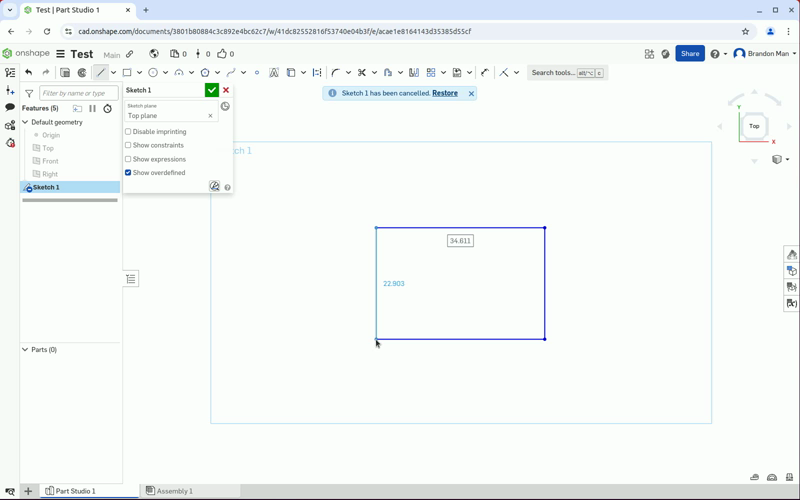
mouse_move(456, 292)
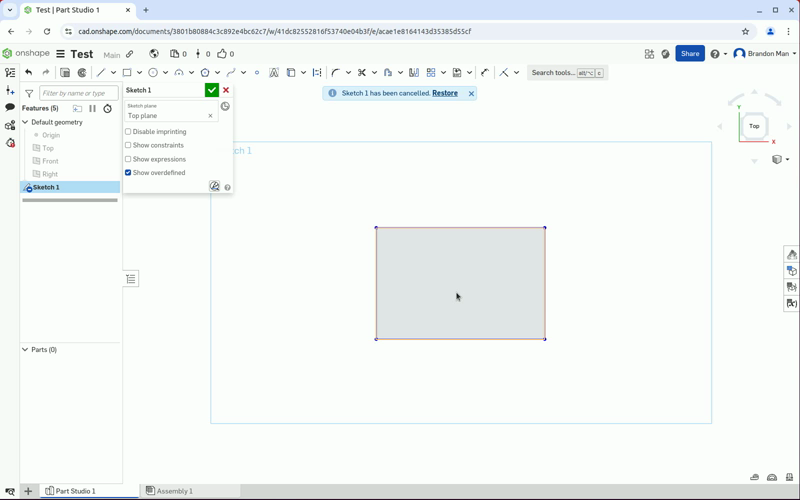
click(456, 292)
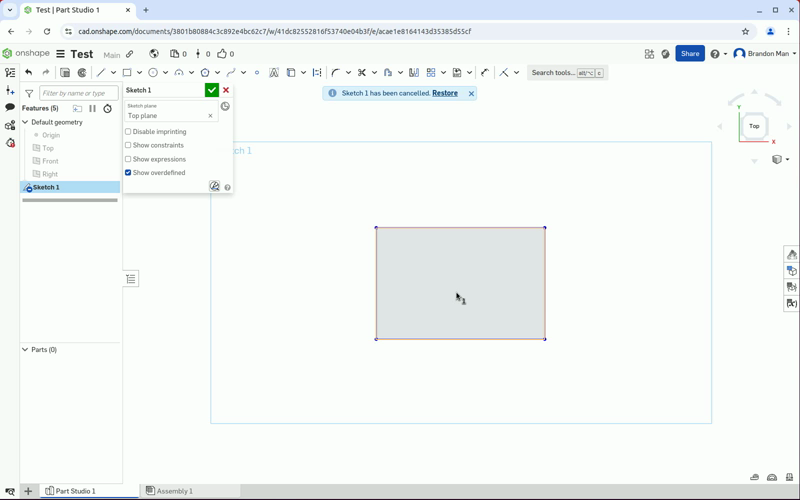
mouse_move(73, 352)
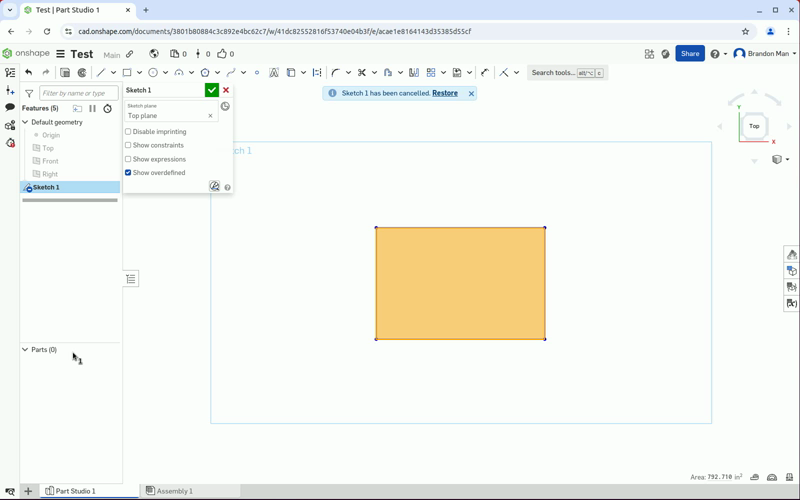
key(shift+y)
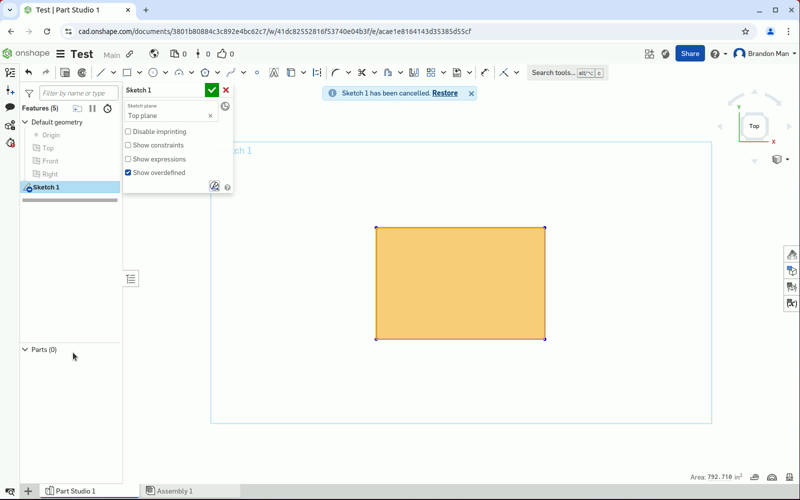
key(shift+e)
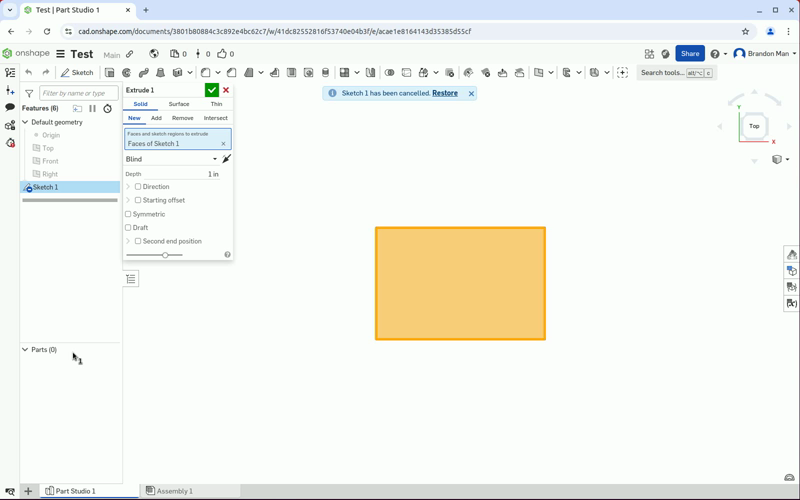
mouse_move(143, 106)
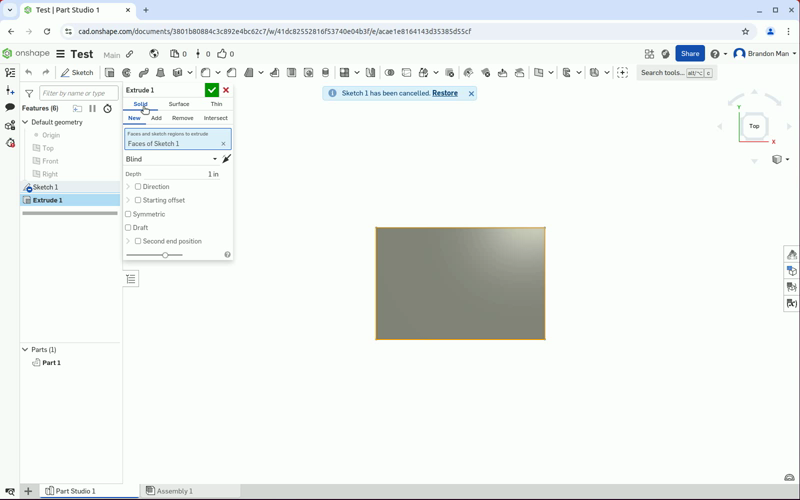
click(143, 106)
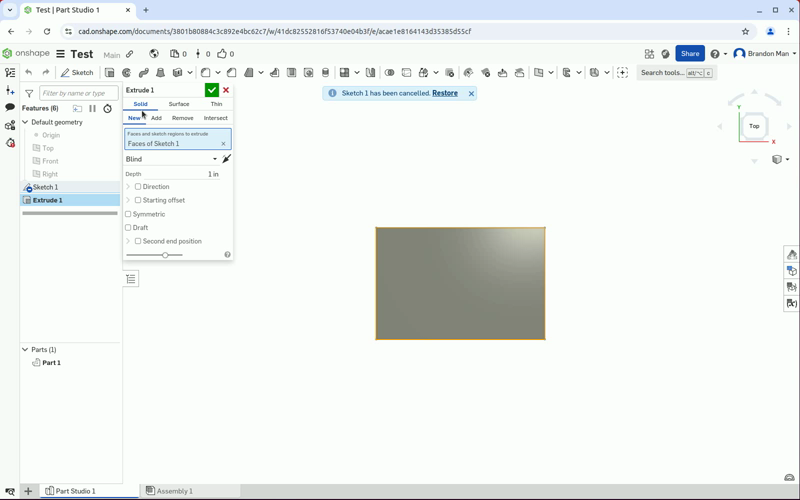
mouse_move(137, 120)
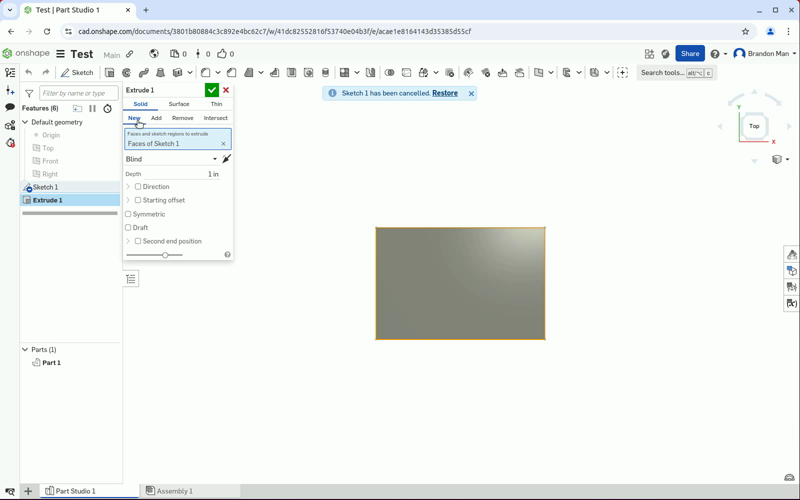
click(137, 120)
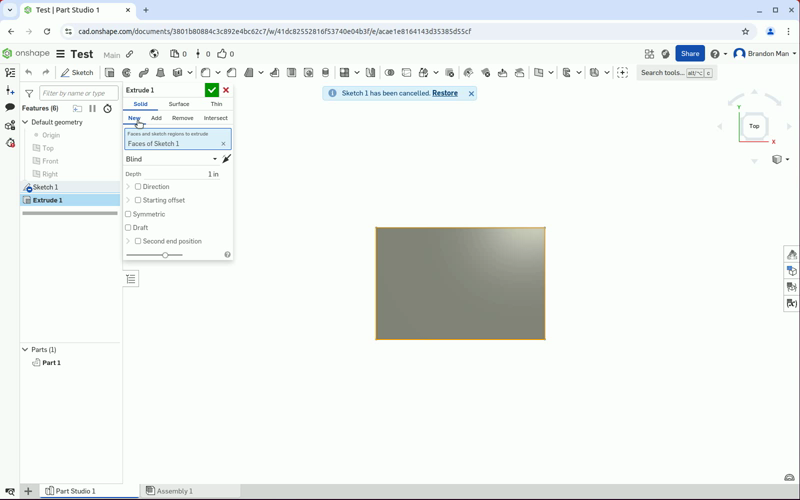
key(tab, 4)
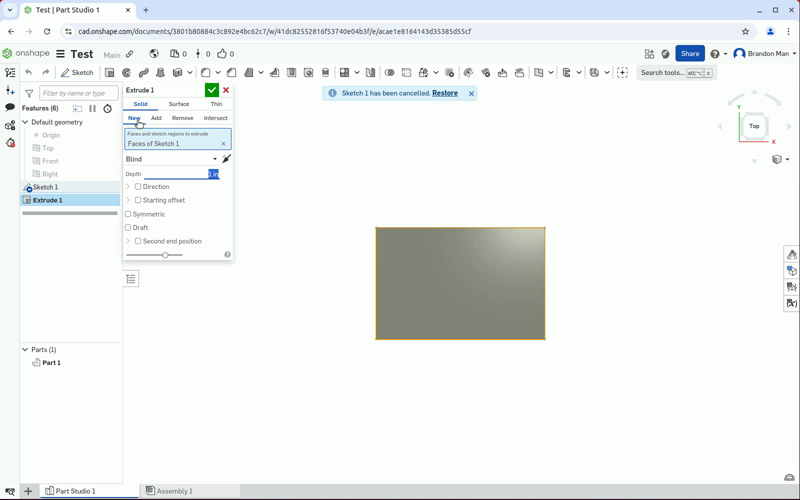
text(5.777)
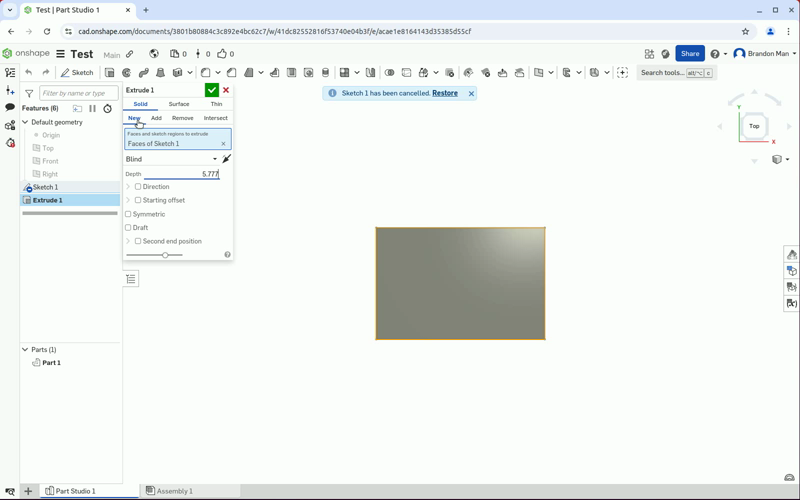
key(enter)
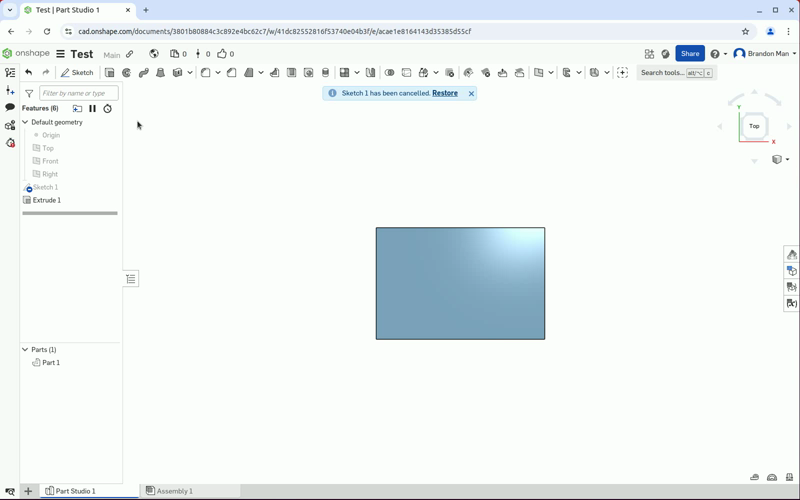
key(shift+h)
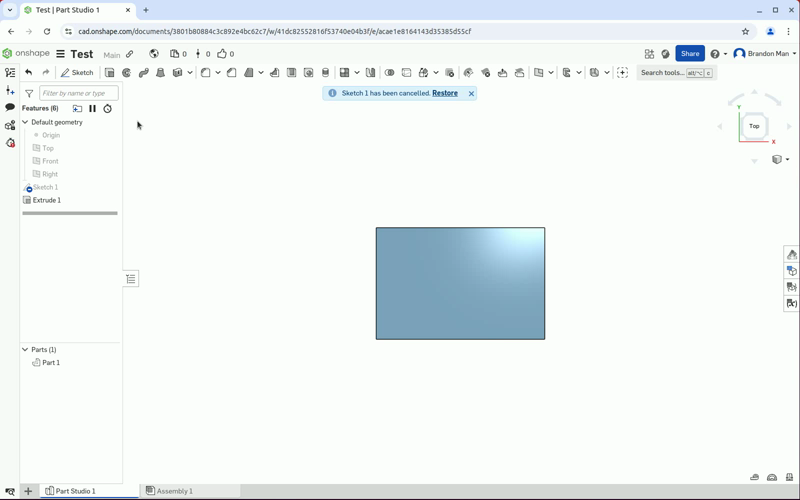
key(shift+h)
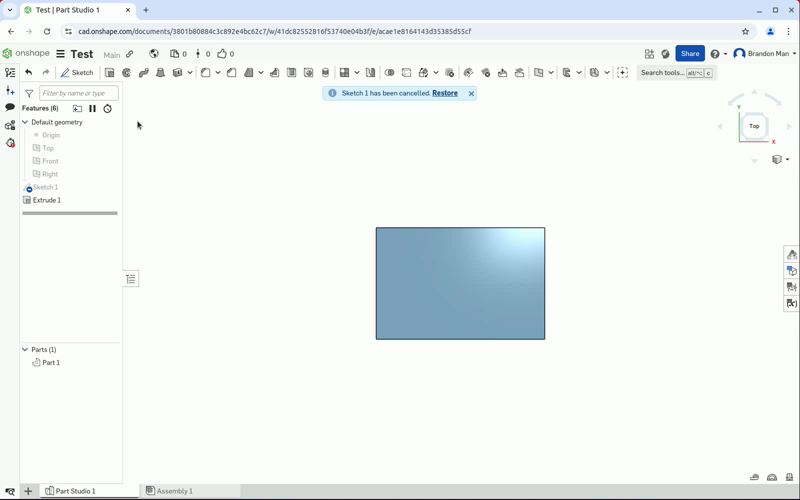
mouse_move(73, 189)
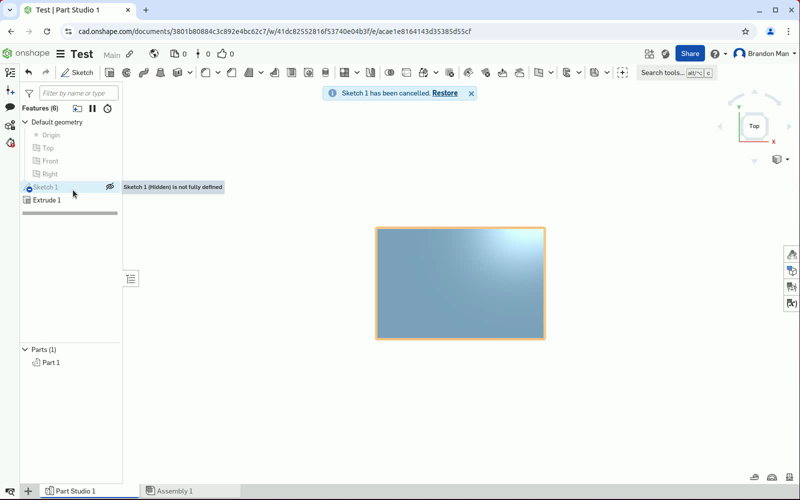
click(73, 189)
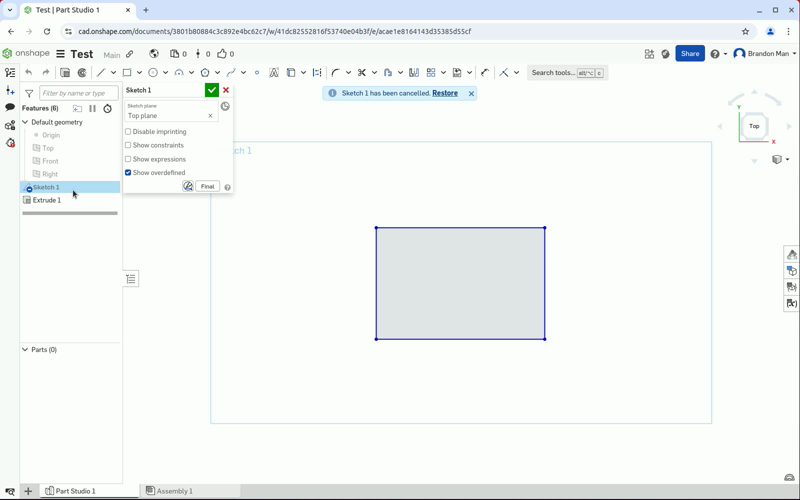
mouse_move(229, 92)
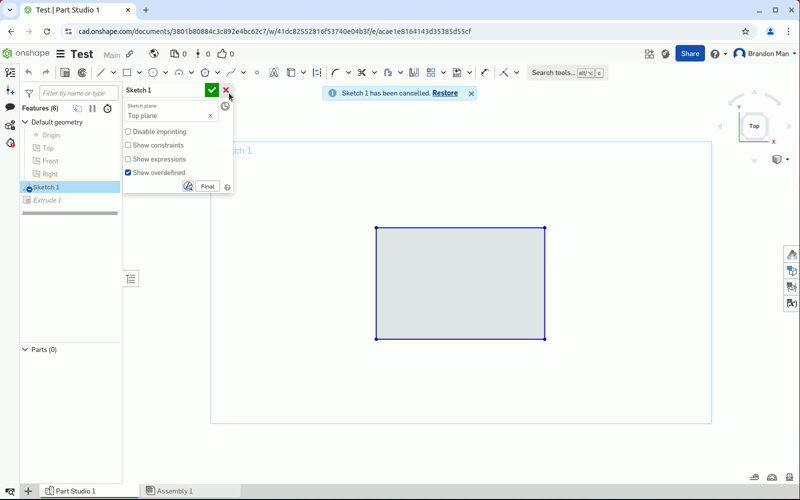
click(229, 92)
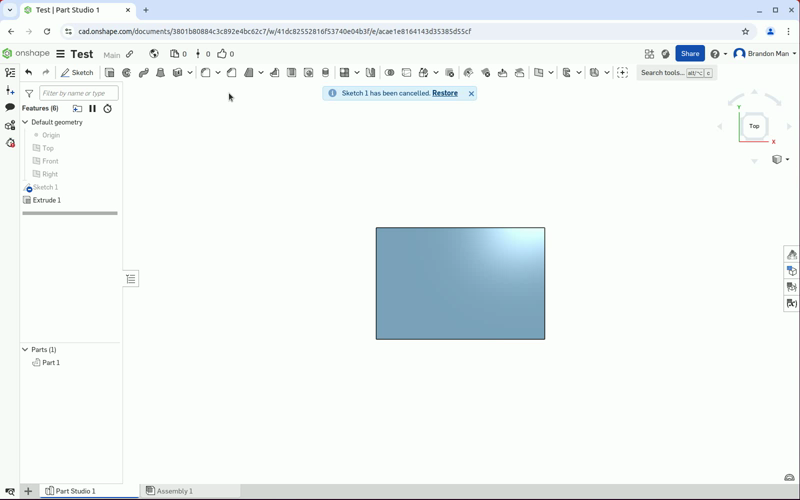
mouse_move(73, 352)
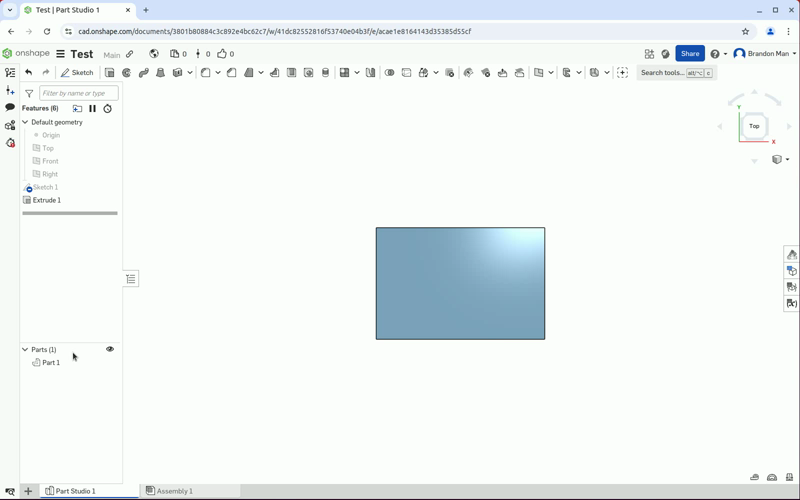
key(y)
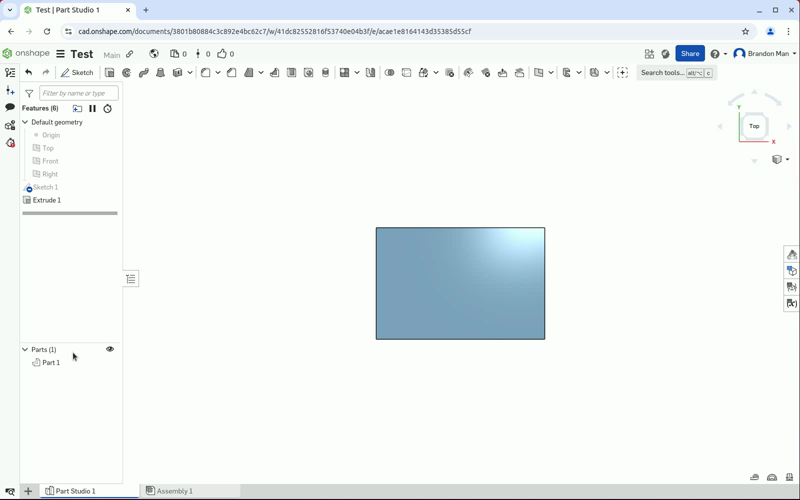
key(shift+p)
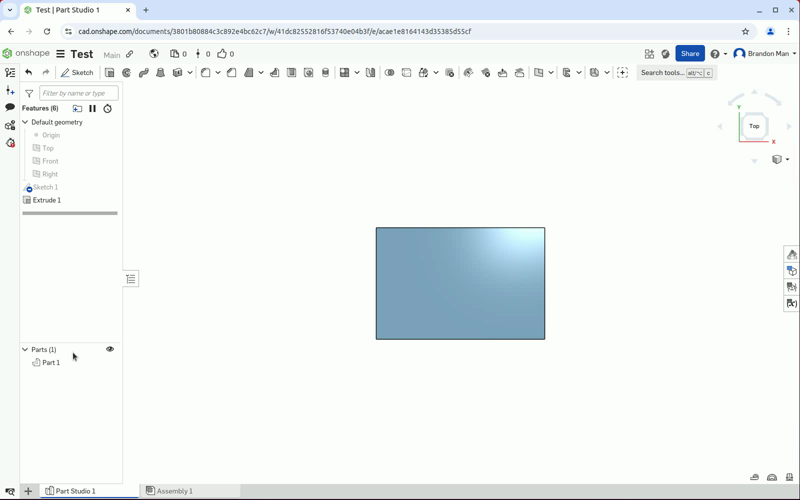
key(space)
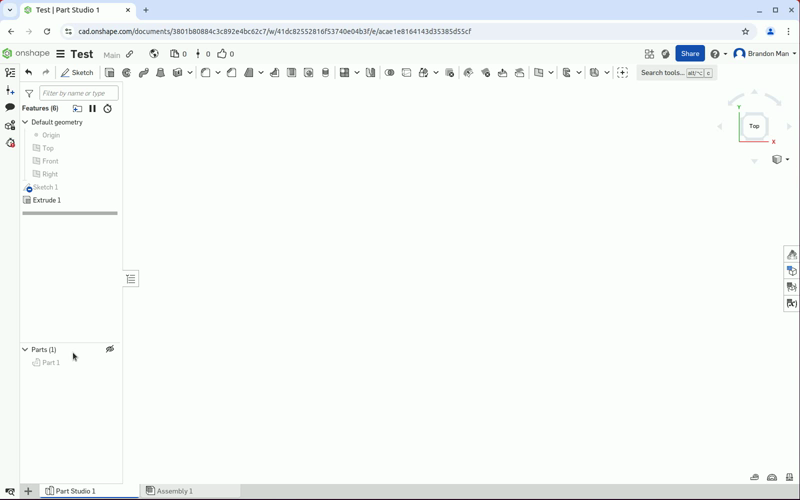
key_down(shift)
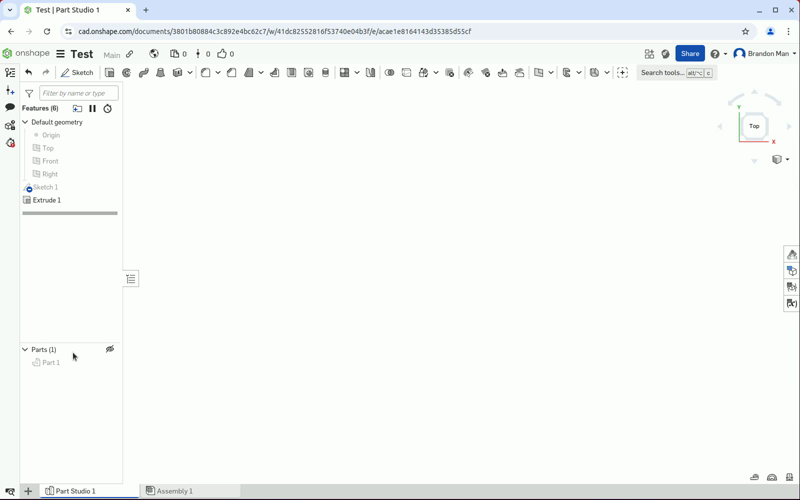
key(up)
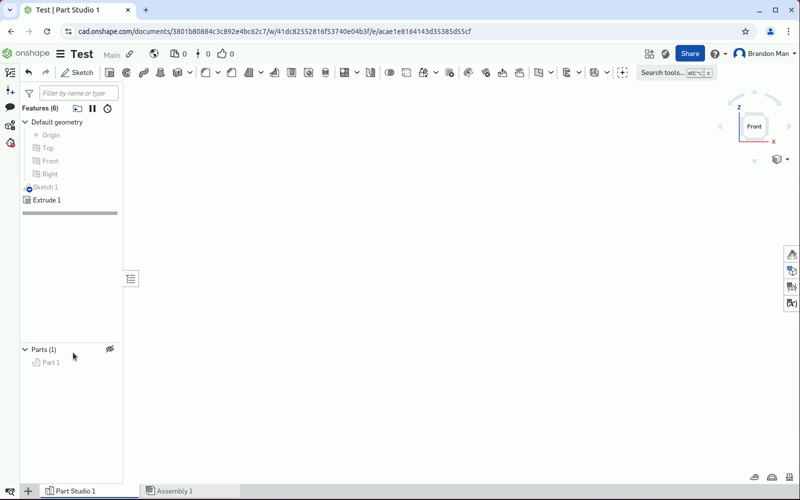
key_up(shift)
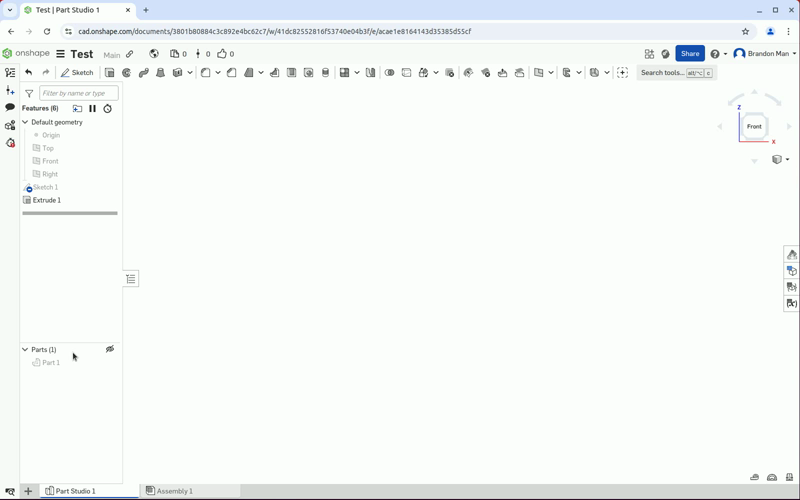
mouse_move(73, 352)
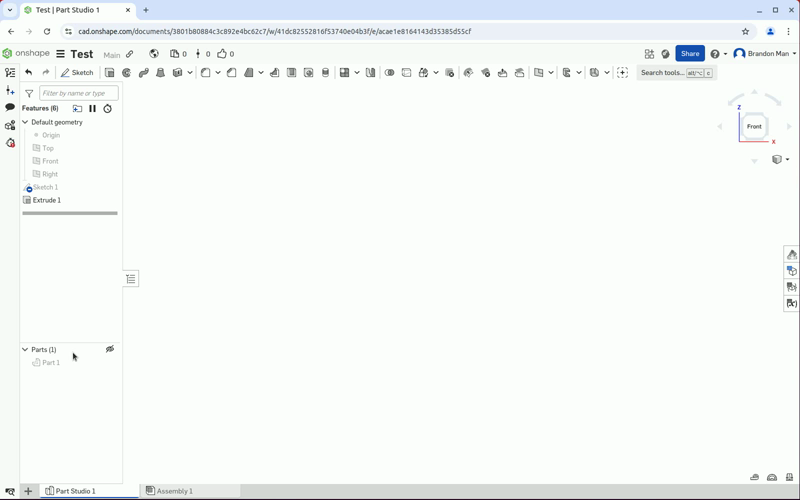
key(shift+y)
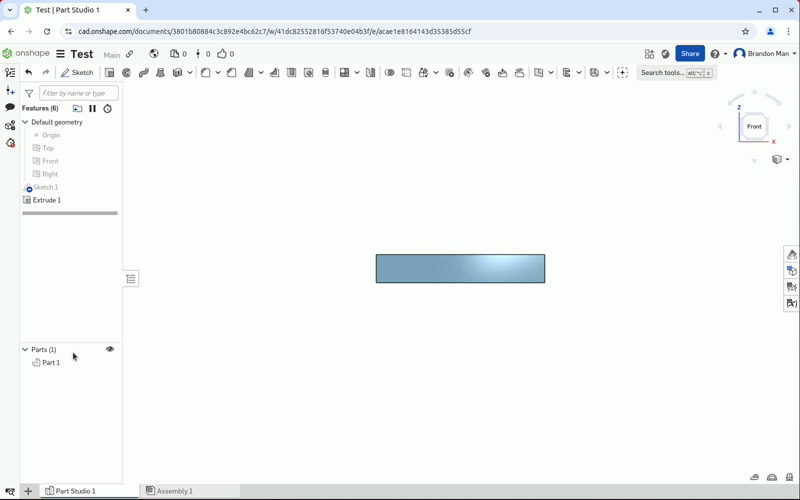
mouse_move(541, 75)
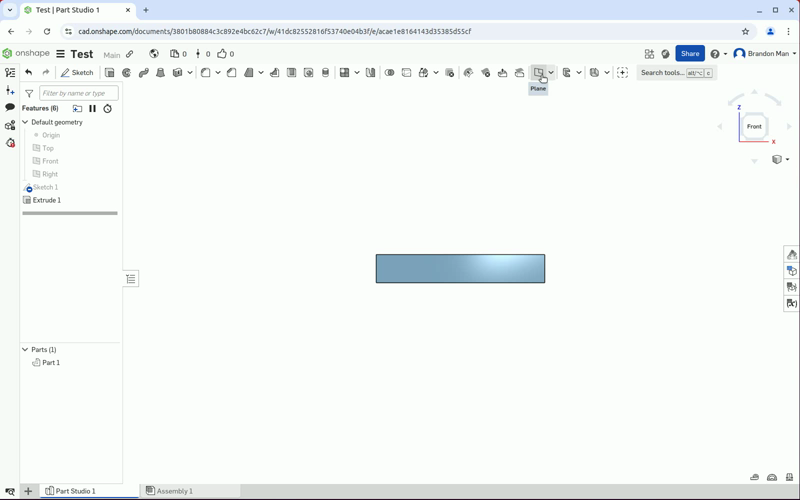
click(541, 75)
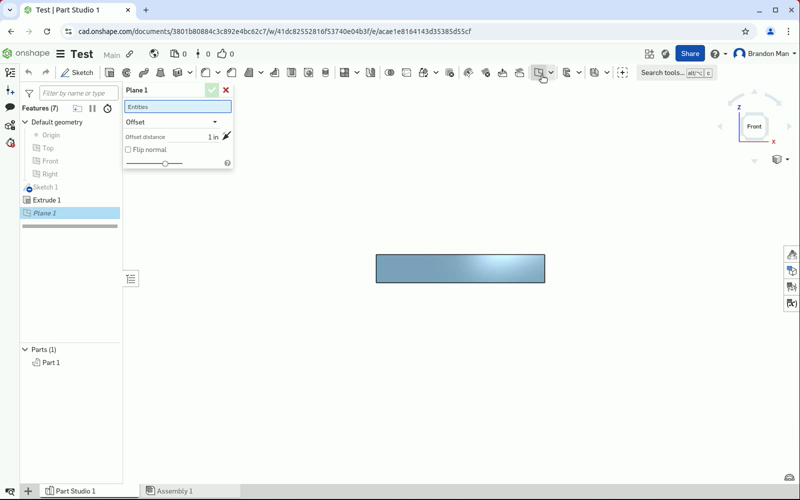
mouse_move(73, 163)
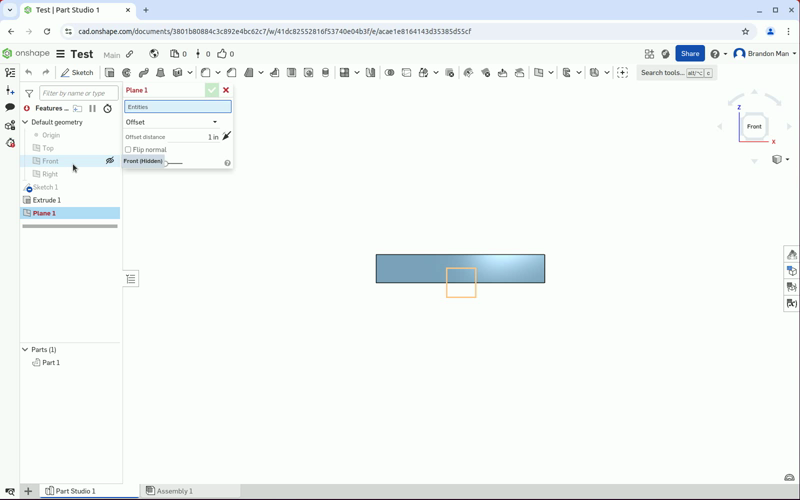
click(73, 163)
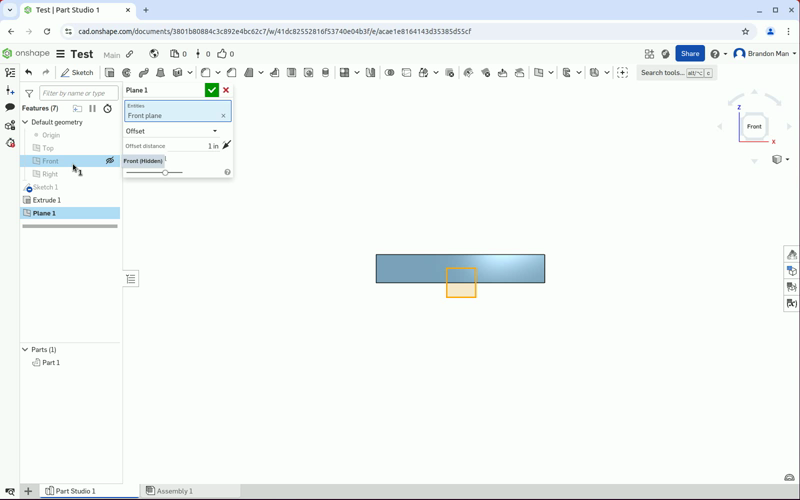
key(tab, 2)
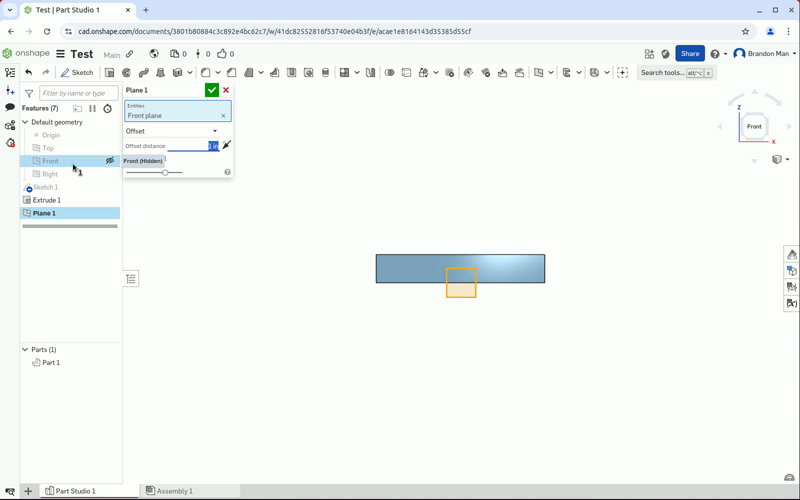
text(11.554)
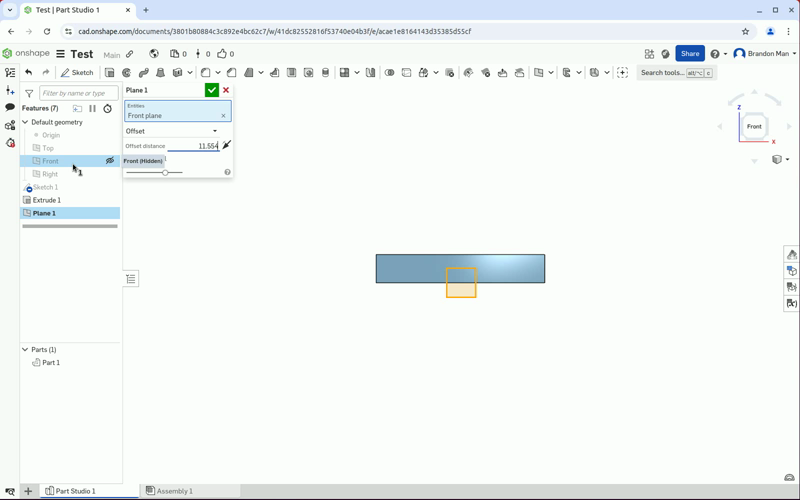
key(enter, 2)
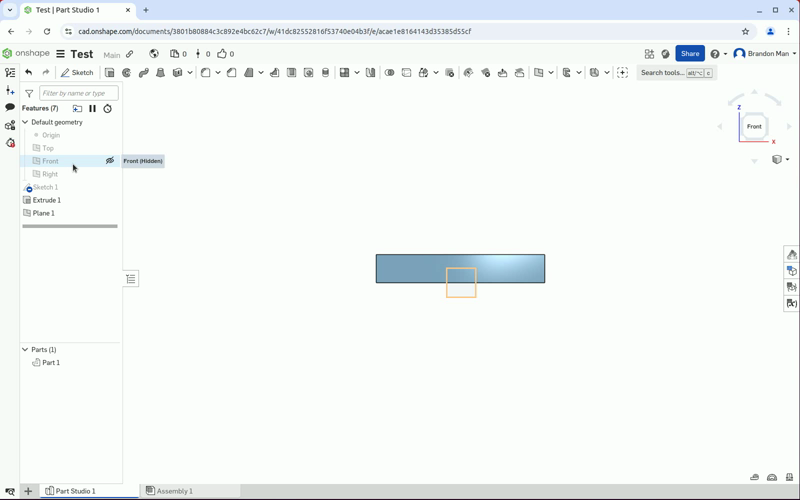
key(shift+s)
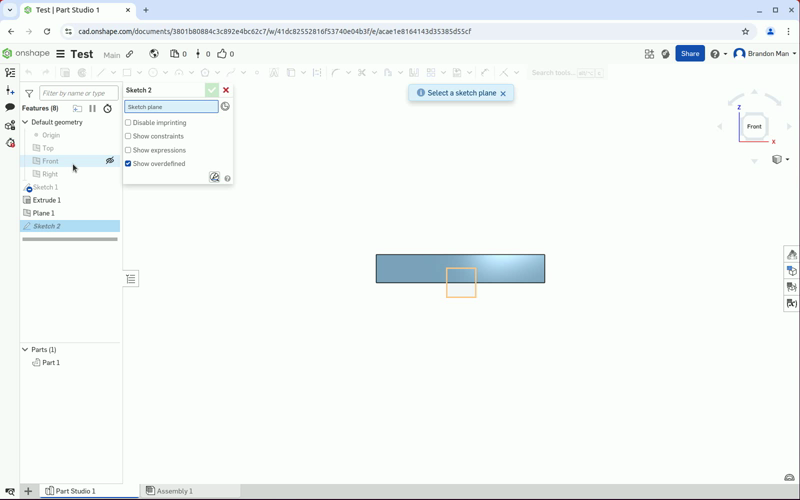
mouse_move(73, 215)
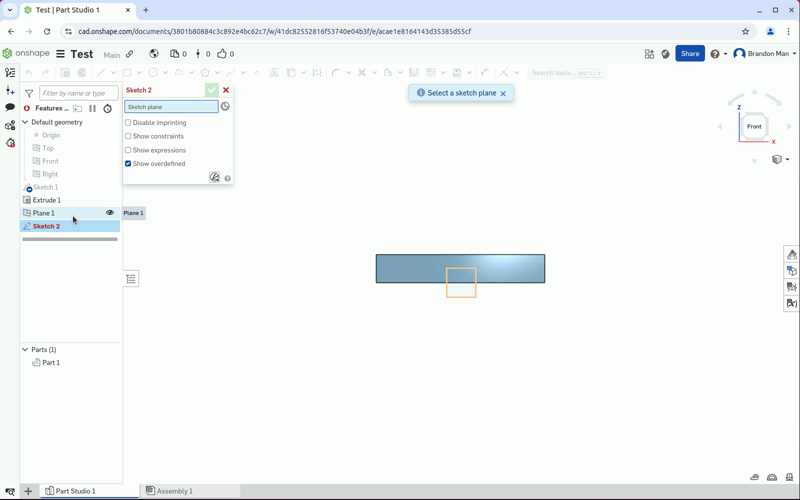
click(73, 215)
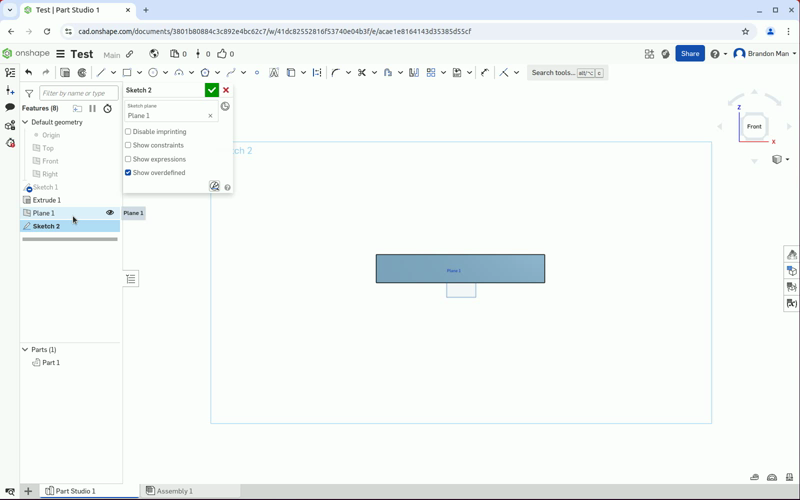
mouse_move(73, 352)
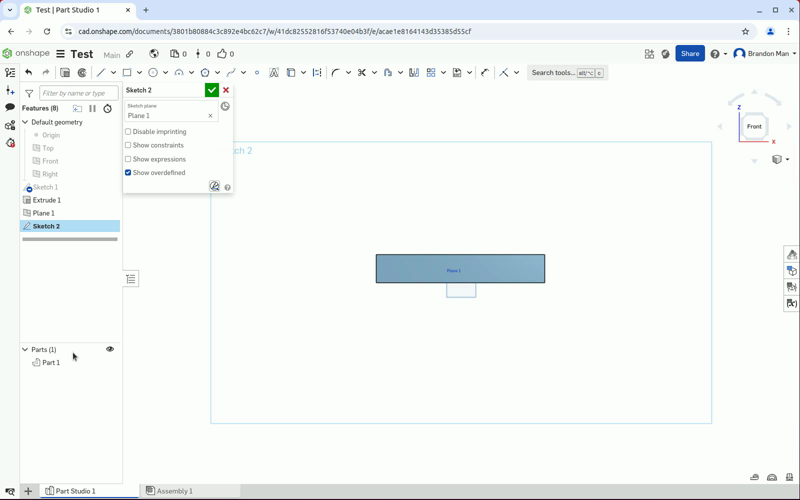
key(y)
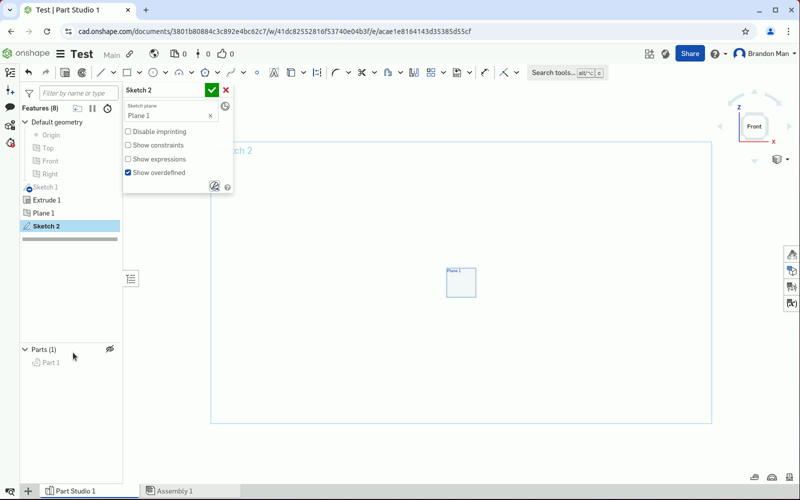
key(l)
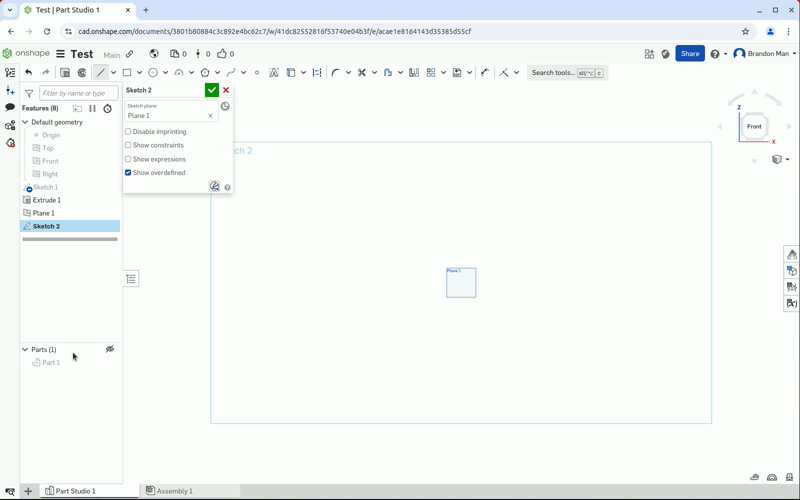
key_down(shift)
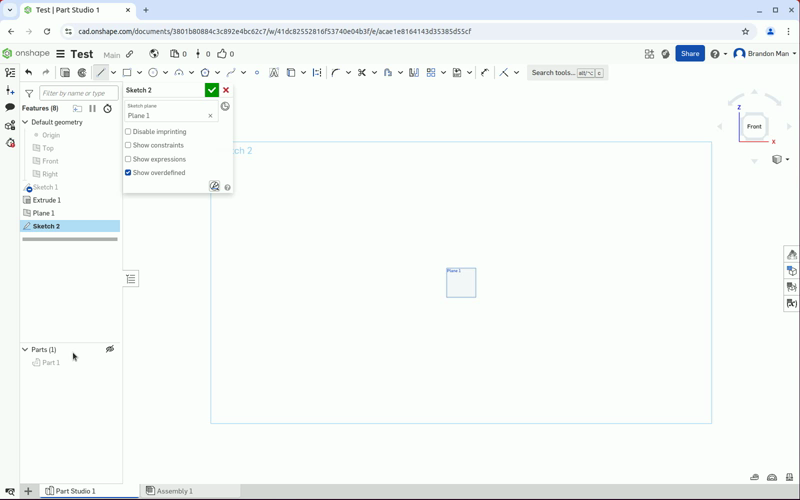
mouse_move(376, 254)
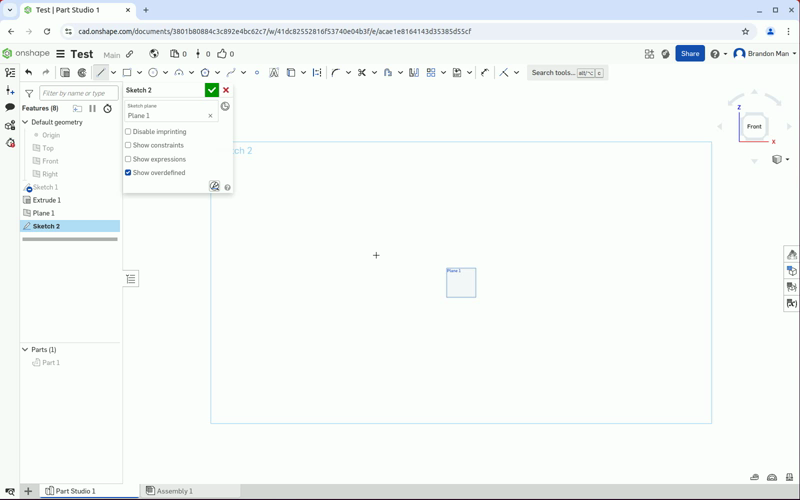
click(376, 254)
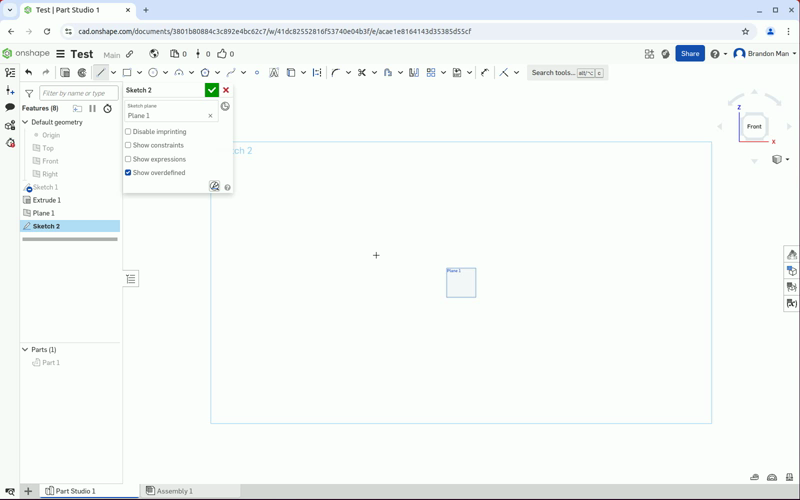
key_up(shift)
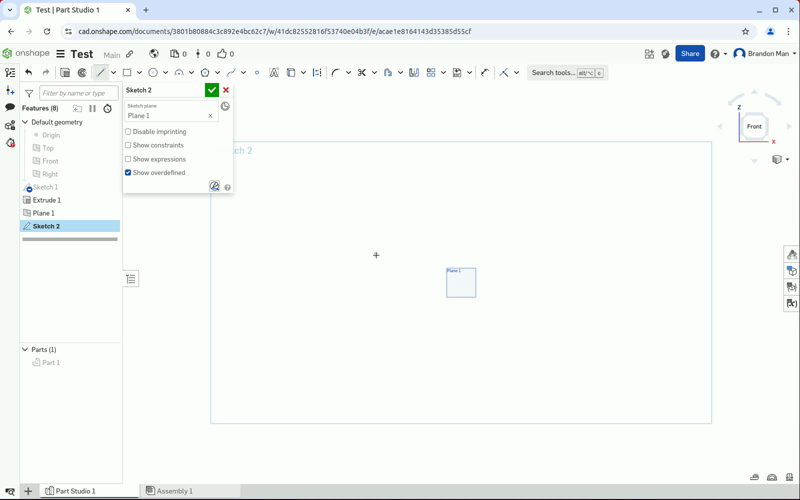
key_down(shift)
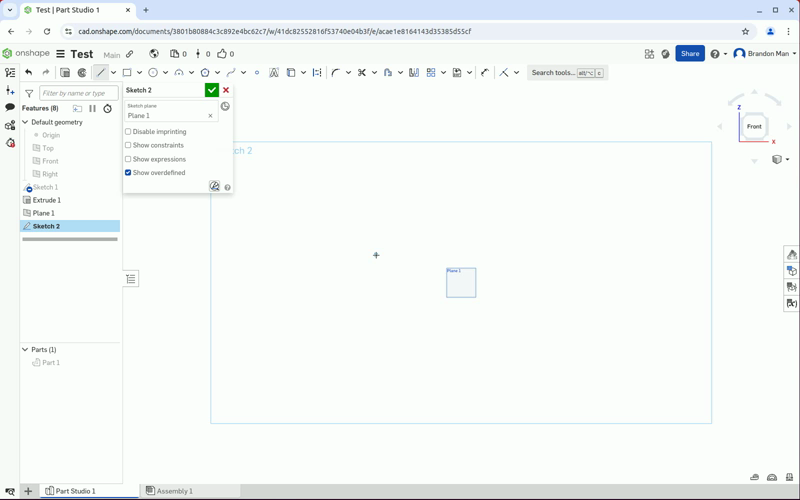
mouse_move(406, 254)
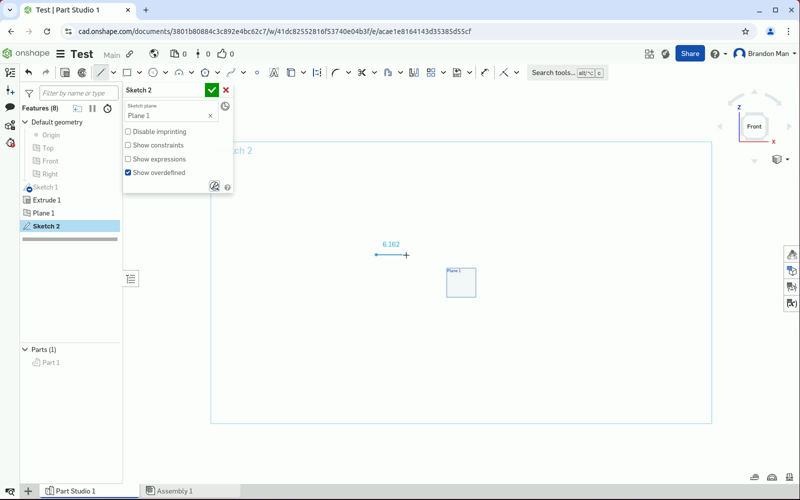
mouse_move(432, 254)
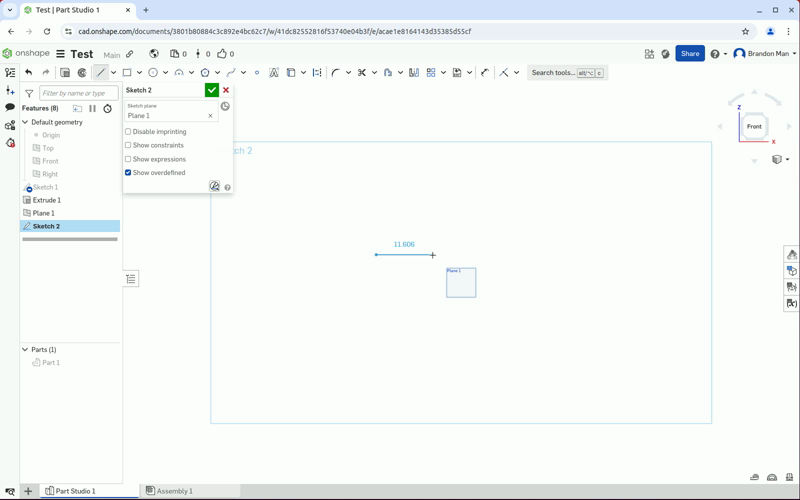
click(432, 254)
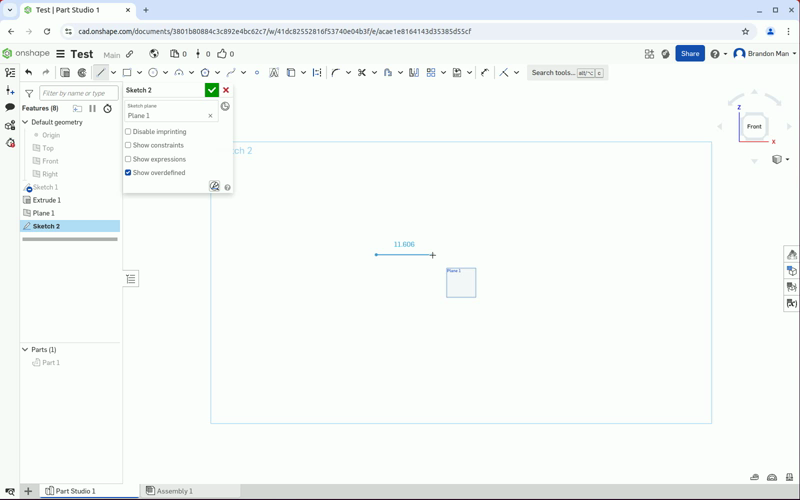
key_up(shift)
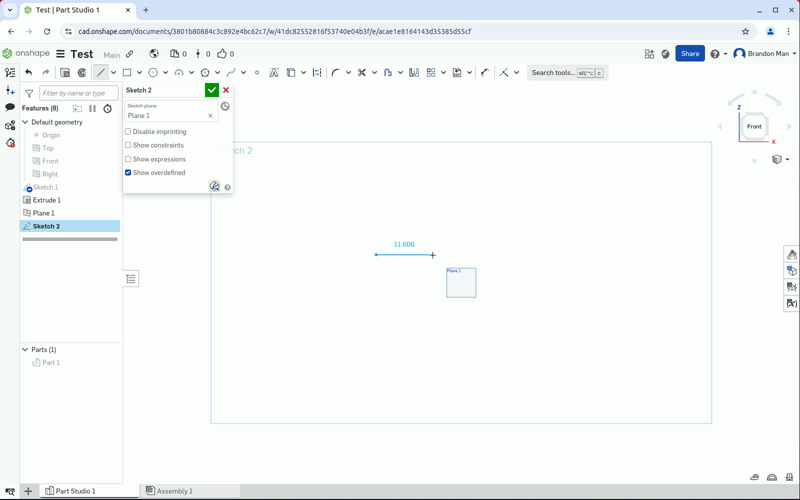
key_down(shift)
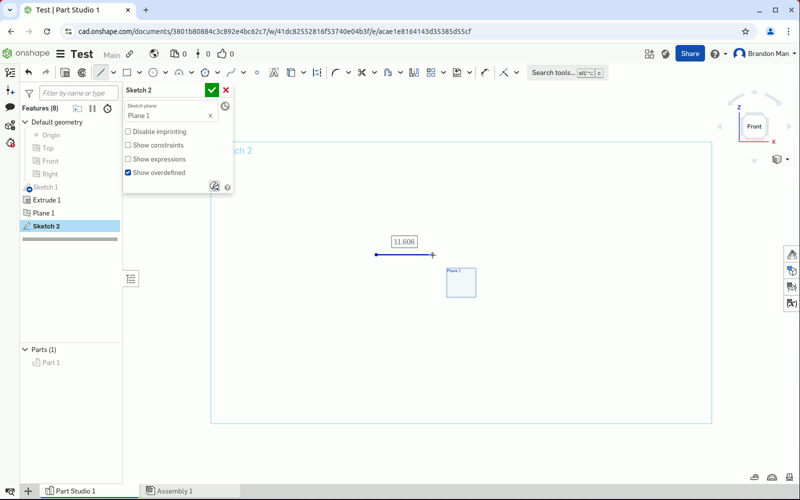
mouse_move(432, 170)
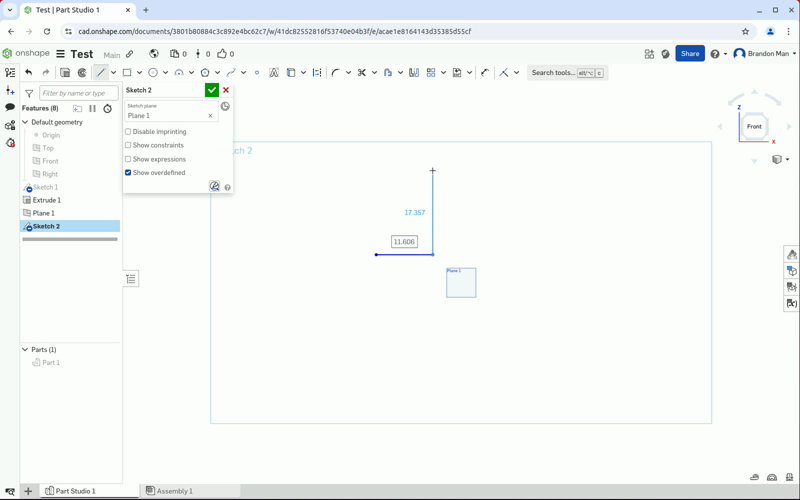
click(432, 170)
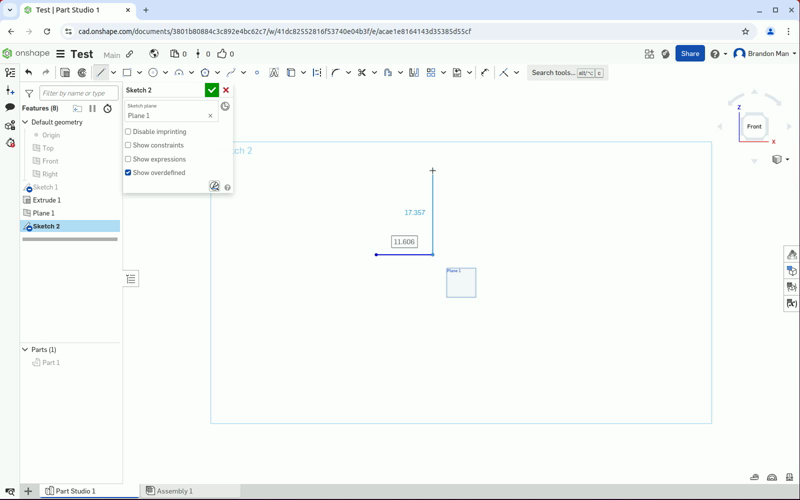
key_up(shift)
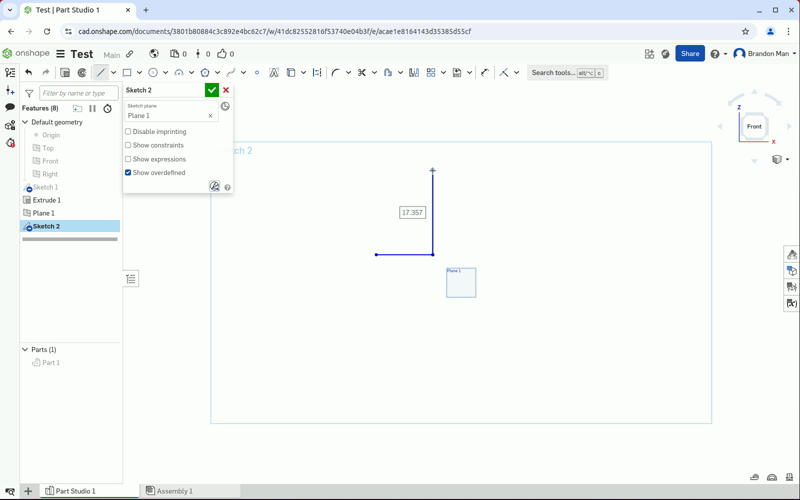
key_down(shift)
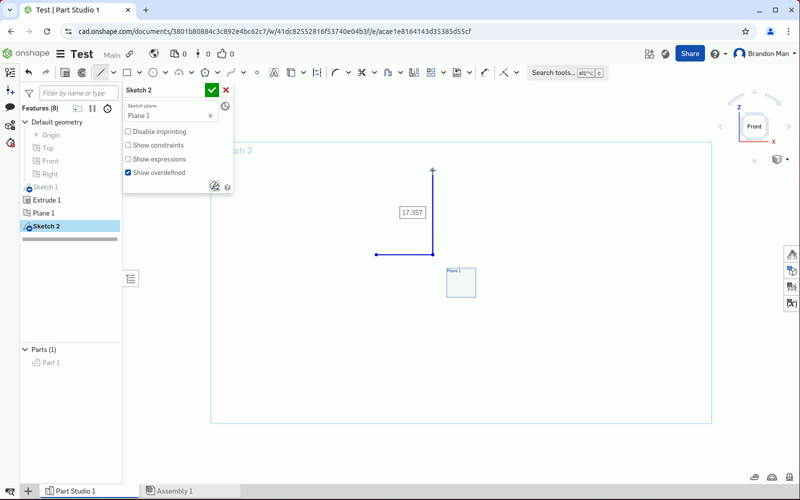
mouse_move(462, 170)
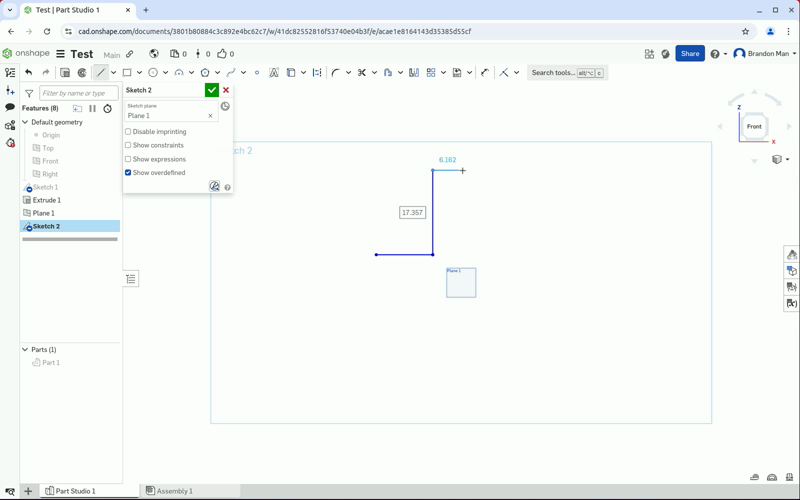
mouse_move(376, 170)
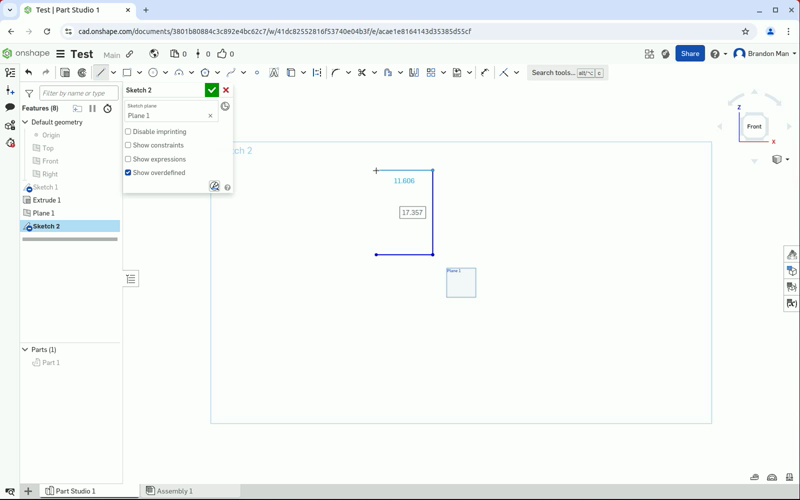
click(376, 170)
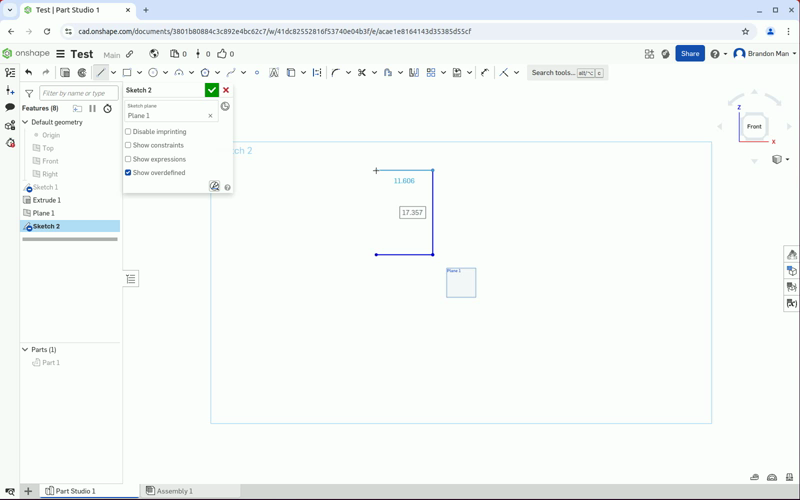
key_up(shift)
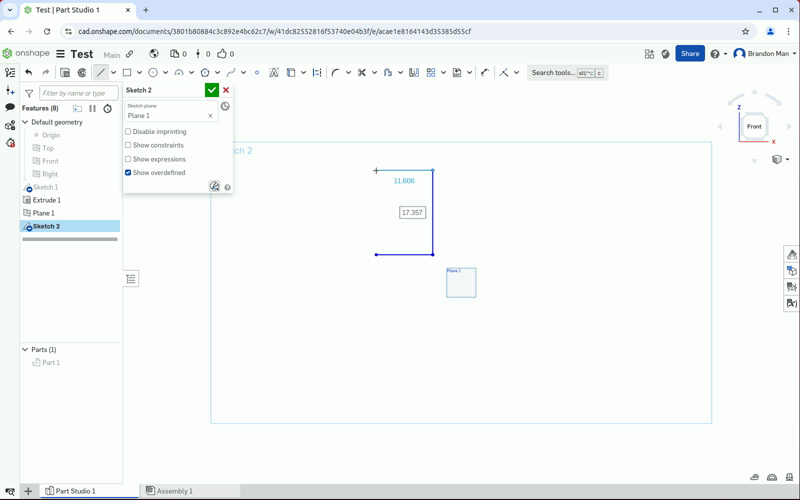
key_down(shift)
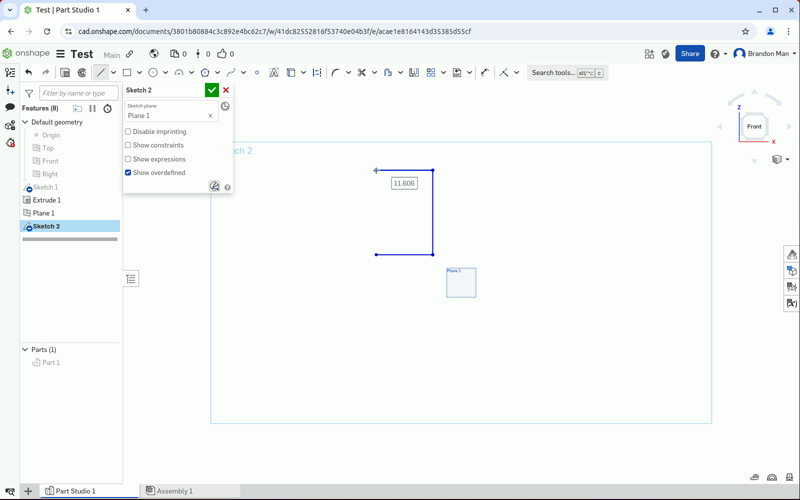
mouse_move(376, 254)
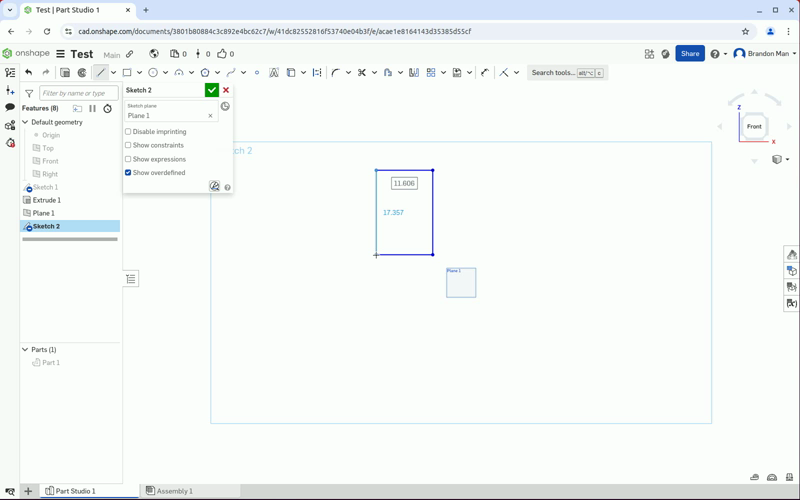
key_up(shift)
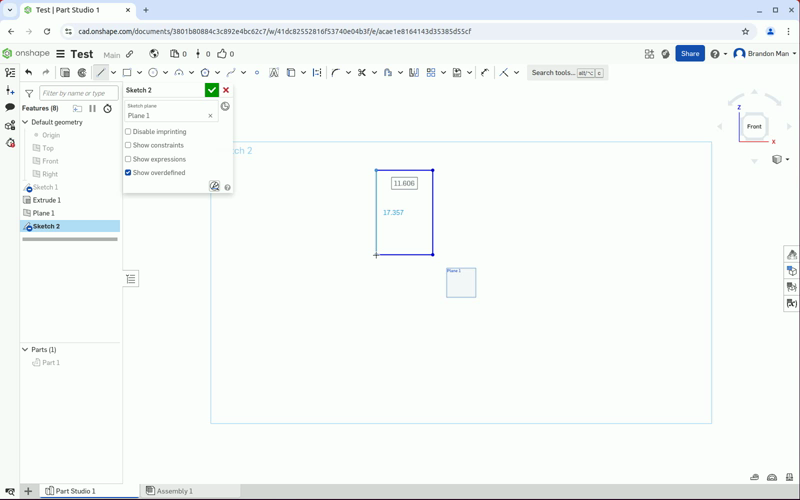
click(376, 254)
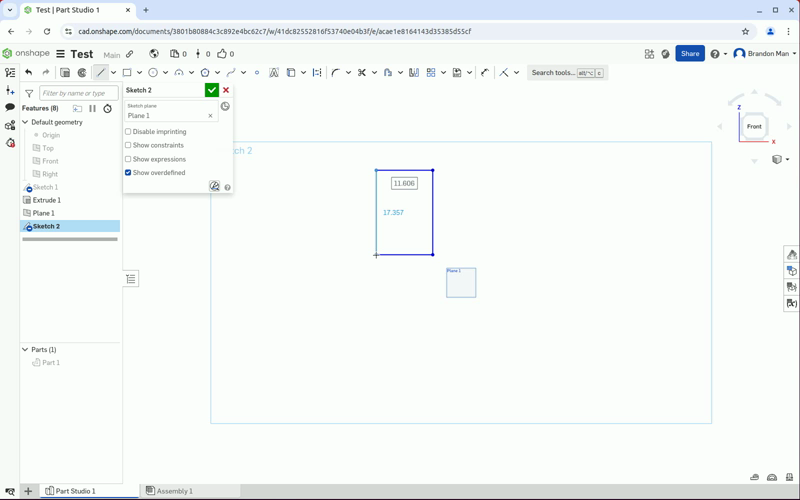
key(esc)
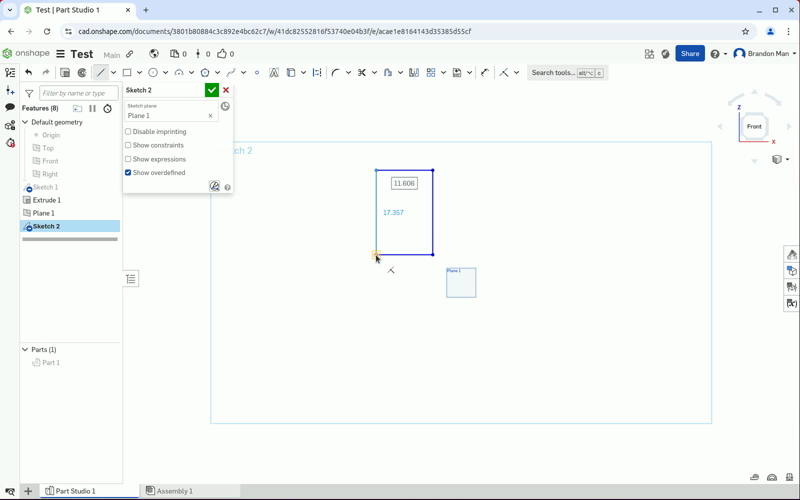
mouse_move(422, 247)
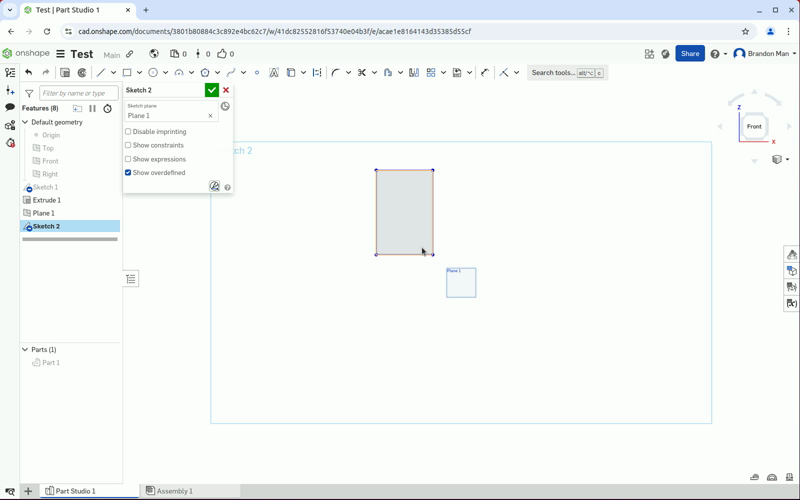
click(422, 247)
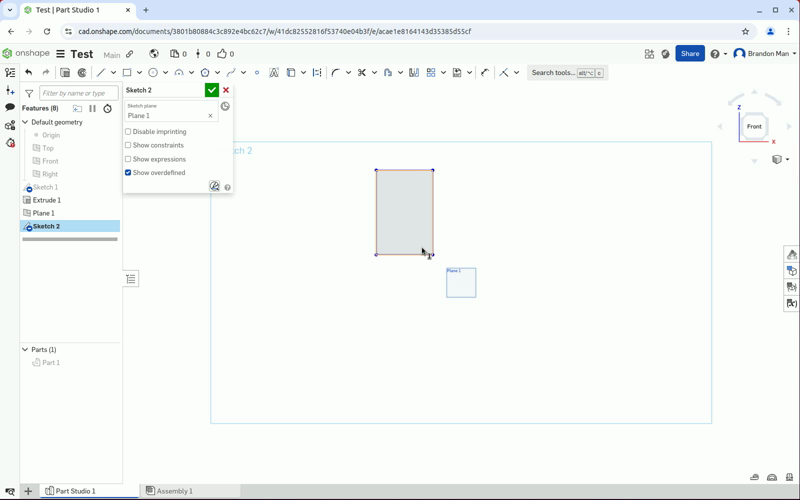
mouse_move(73, 352)
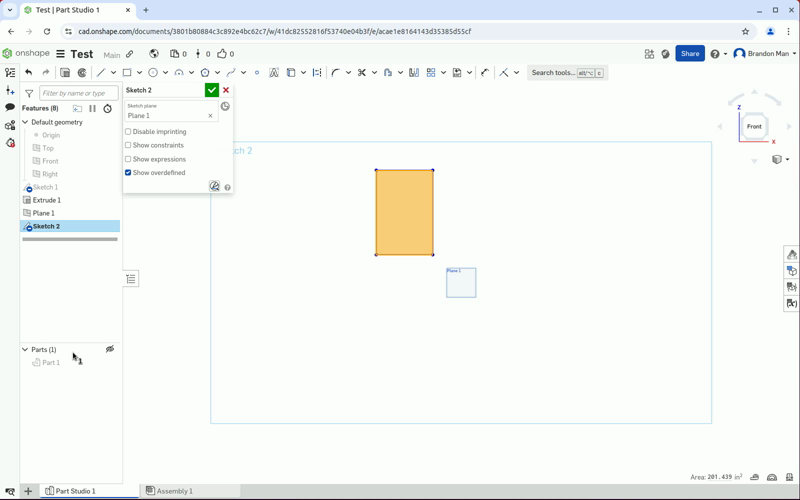
key(shift+y)
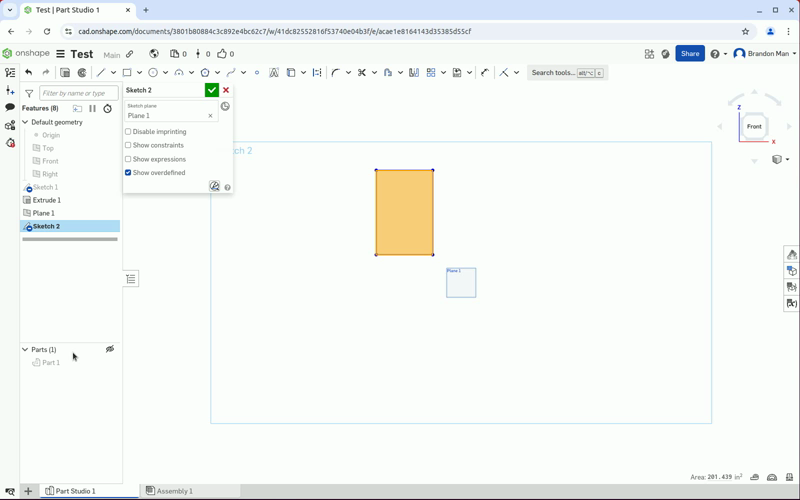
key(shift+e)
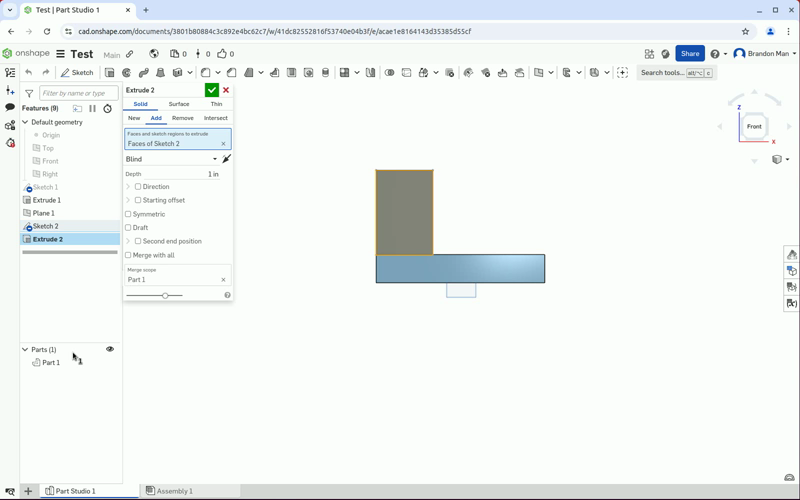
mouse_move(143, 106)
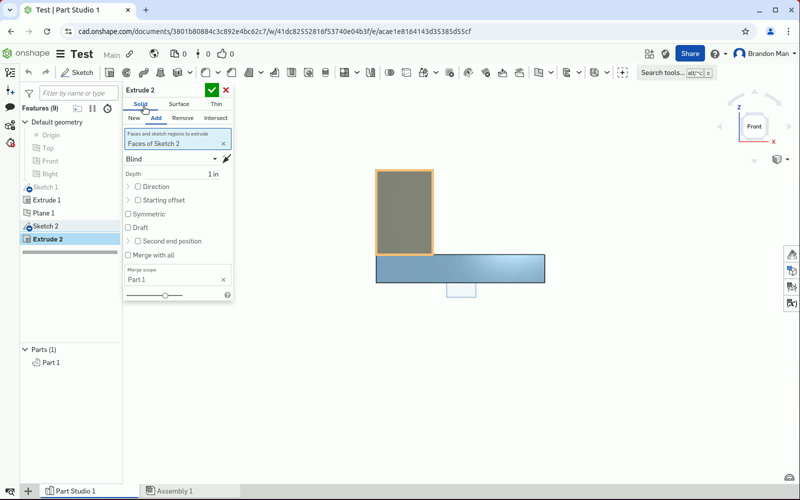
click(143, 106)
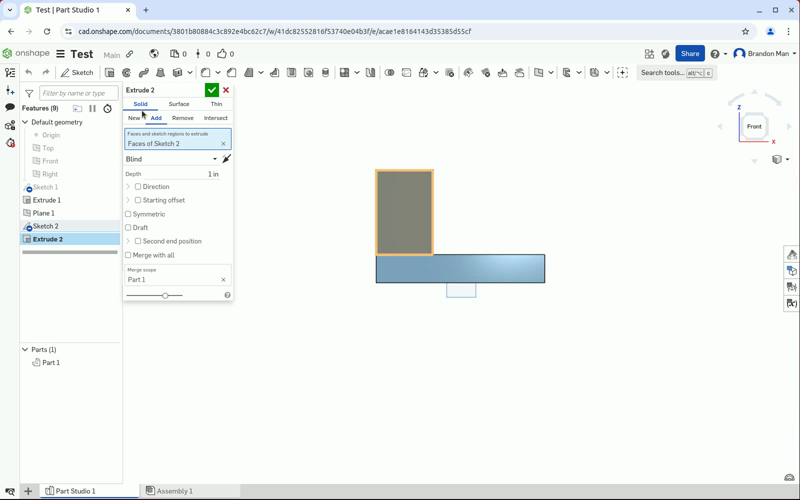
mouse_move(137, 120)
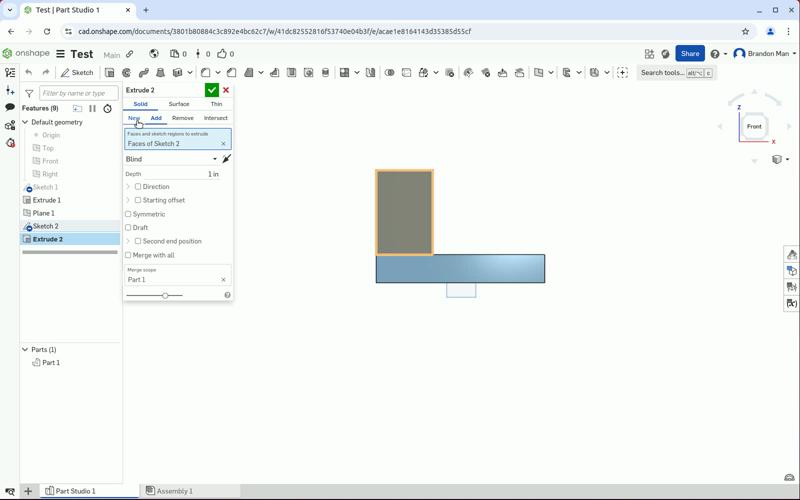
click(137, 120)
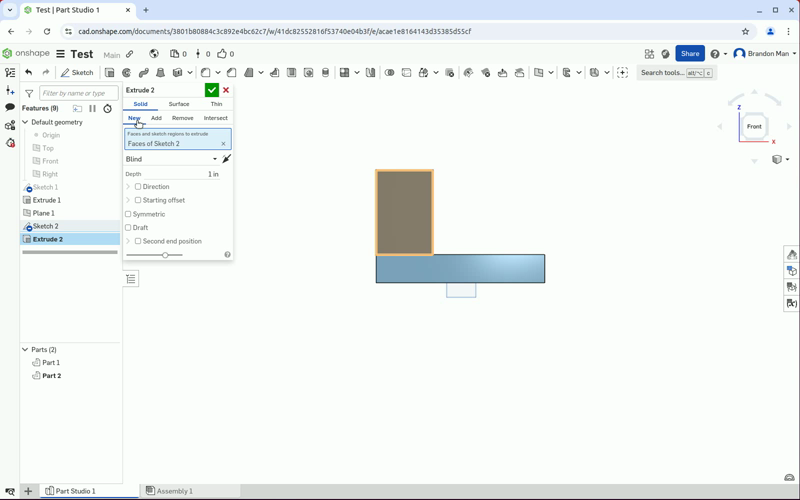
key(tab, 4)
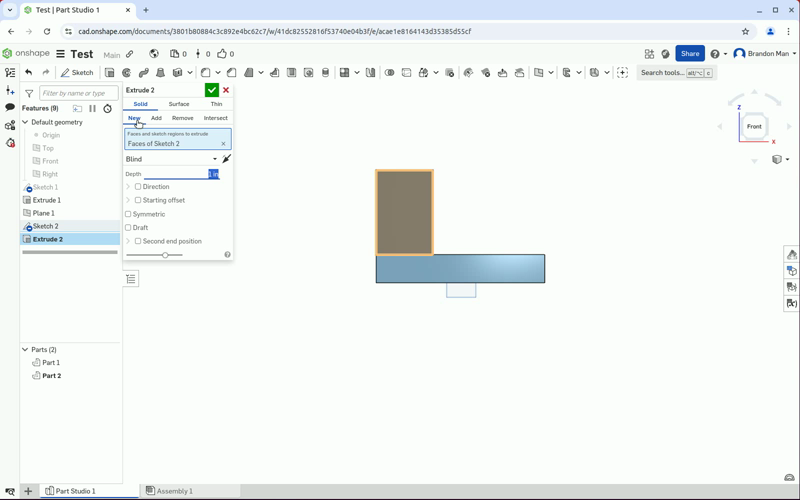
text(-23.108)
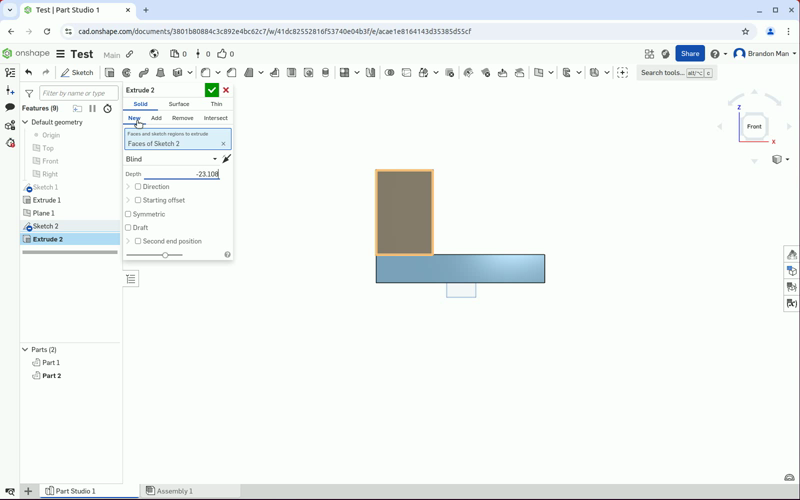
key(enter)
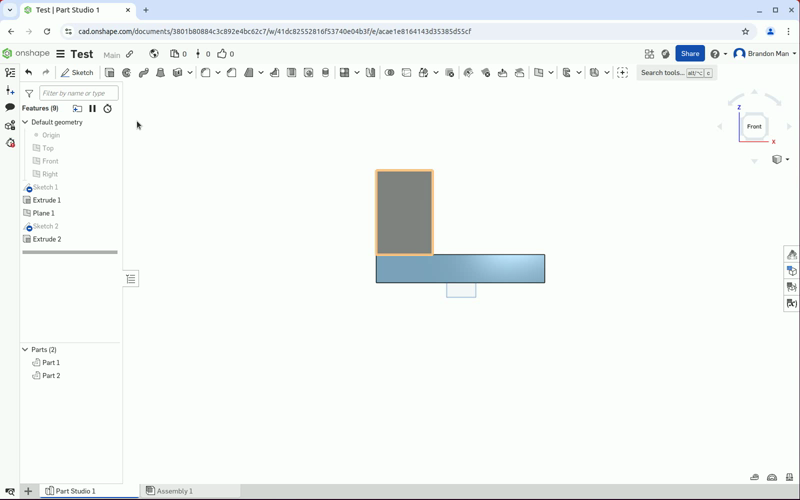
key(shift+h)
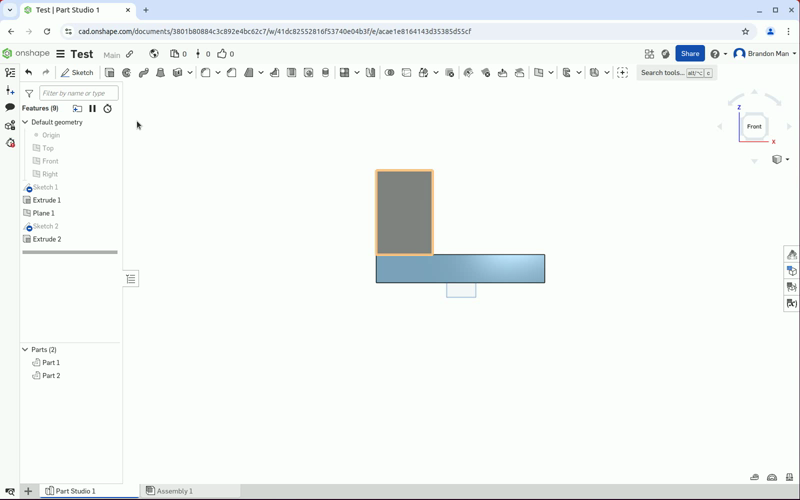
key(shift+h)
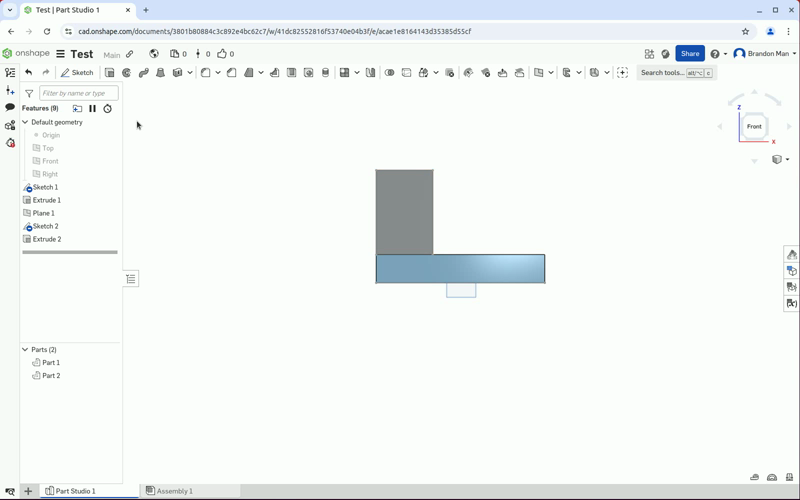
key(shift+7)
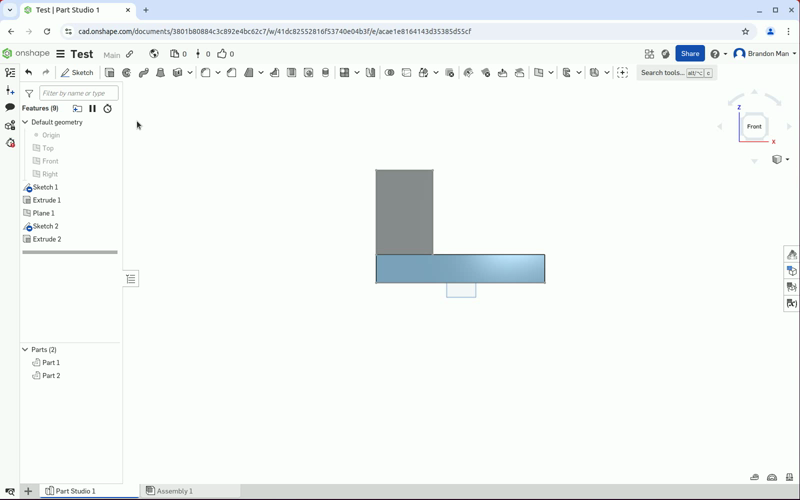
key(left, 2)
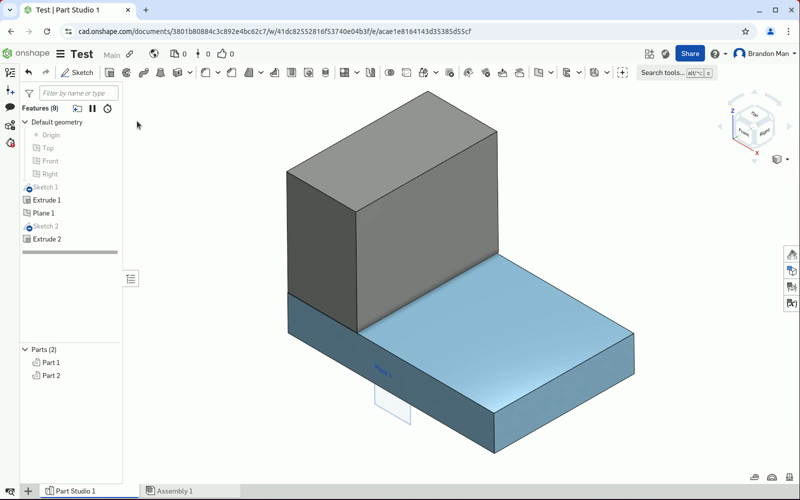
key(down, 2)
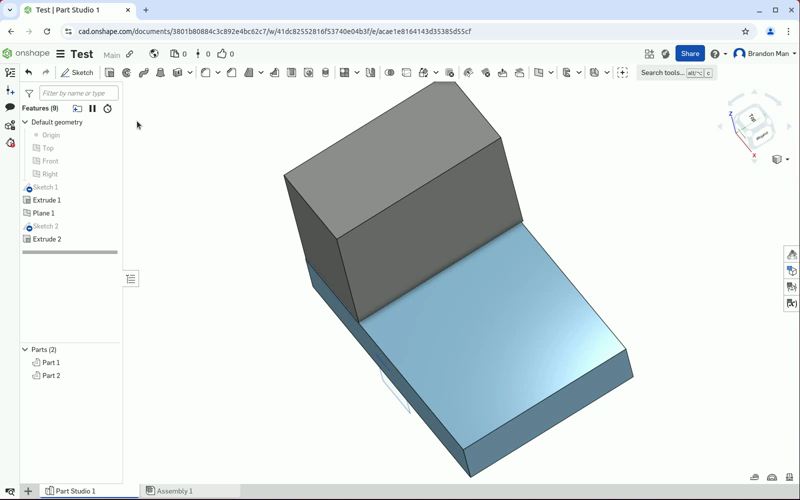
key(up, 2)
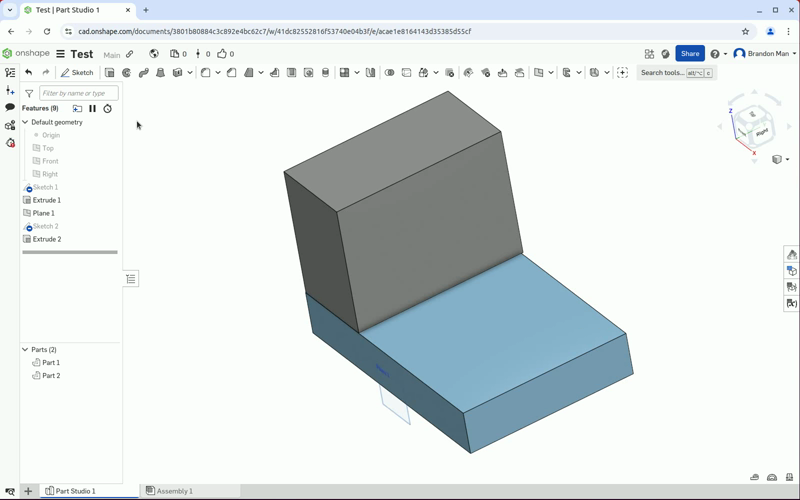
key(right, 2)
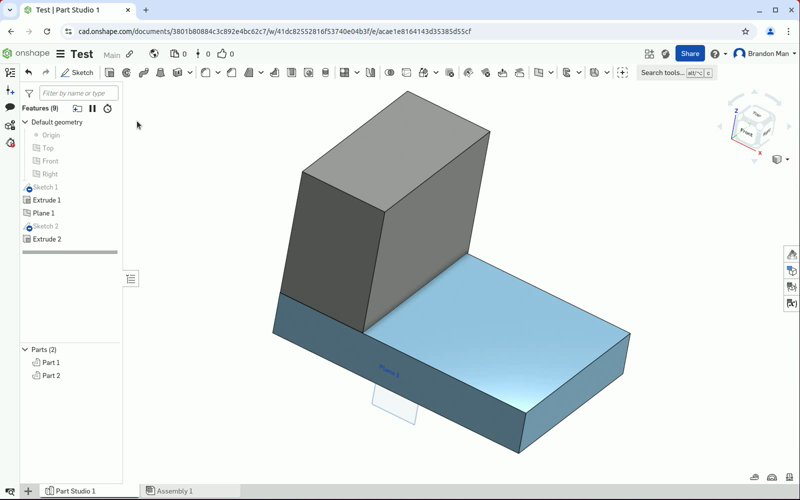
mouse_move(73, 189)
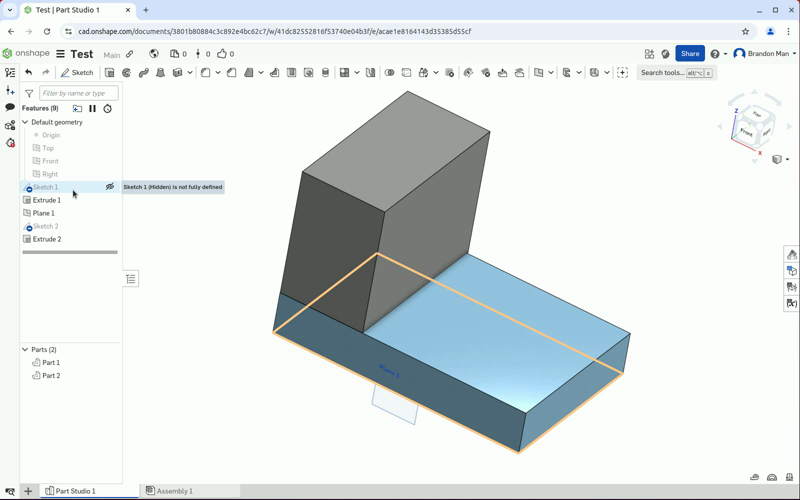
click(73, 189)